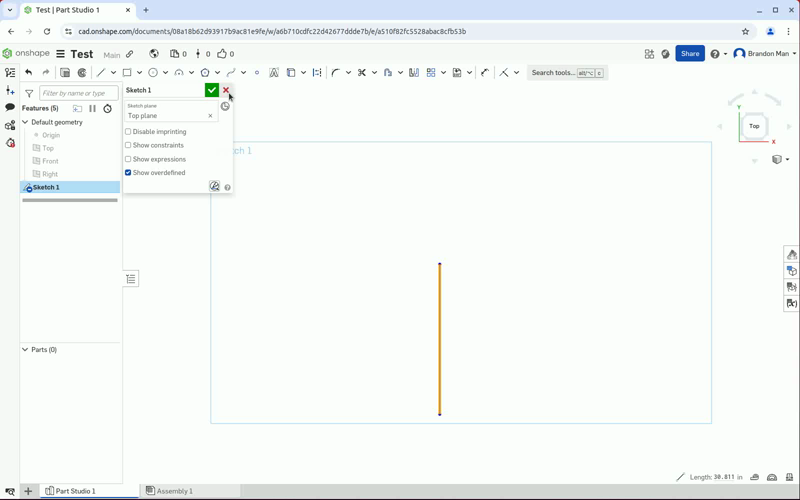
key(shift+h)
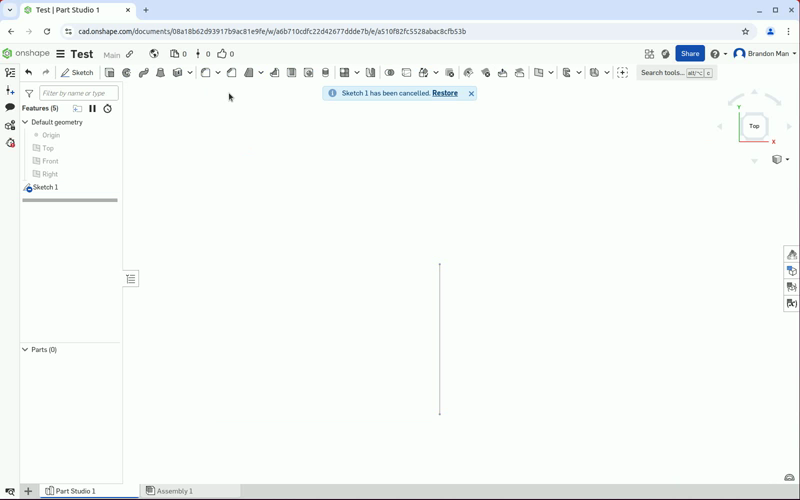
key(shift+s)
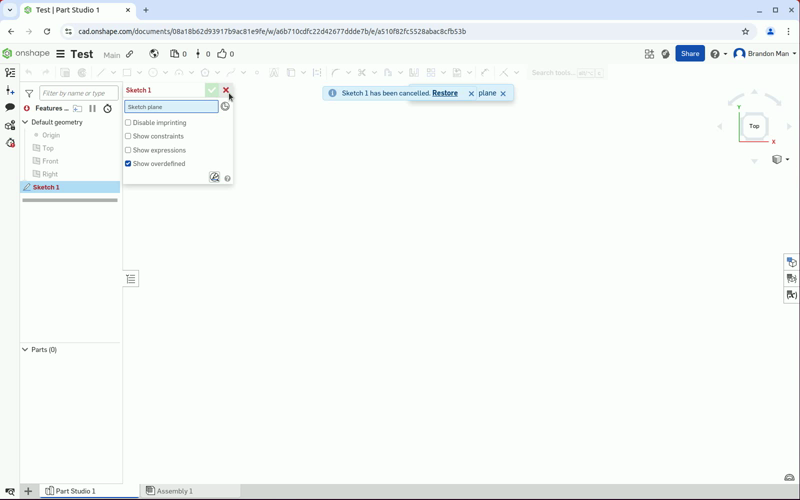
mouse_move(73, 150)
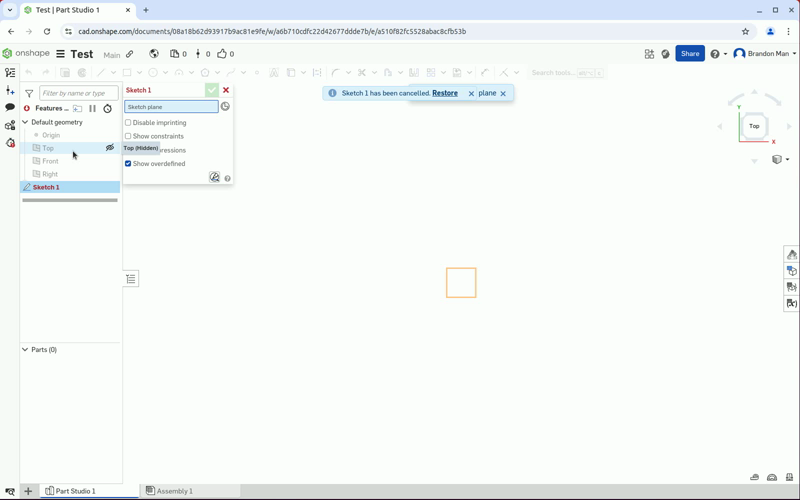
click(73, 150)
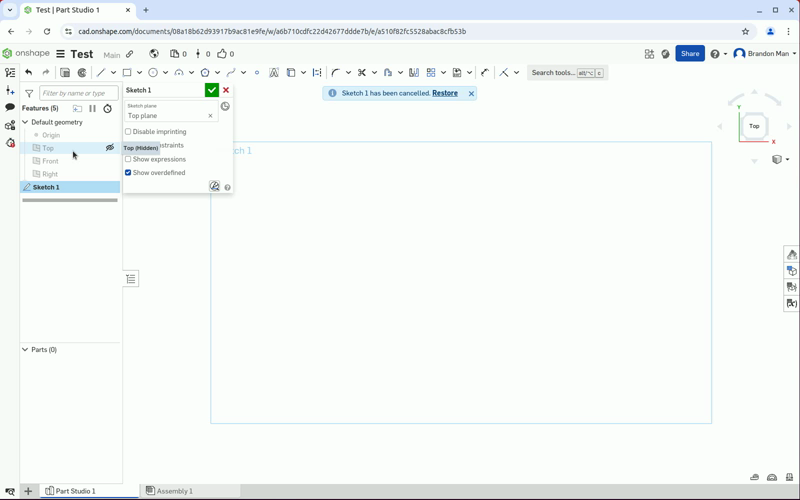
mouse_move(73, 352)
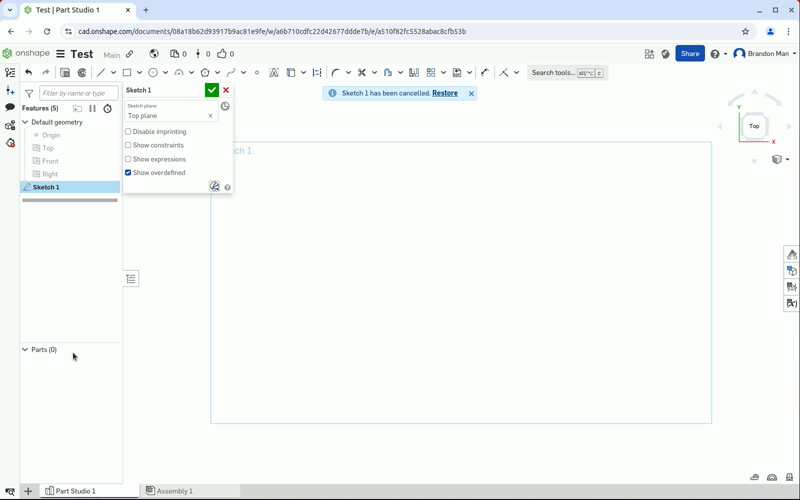
key(y)
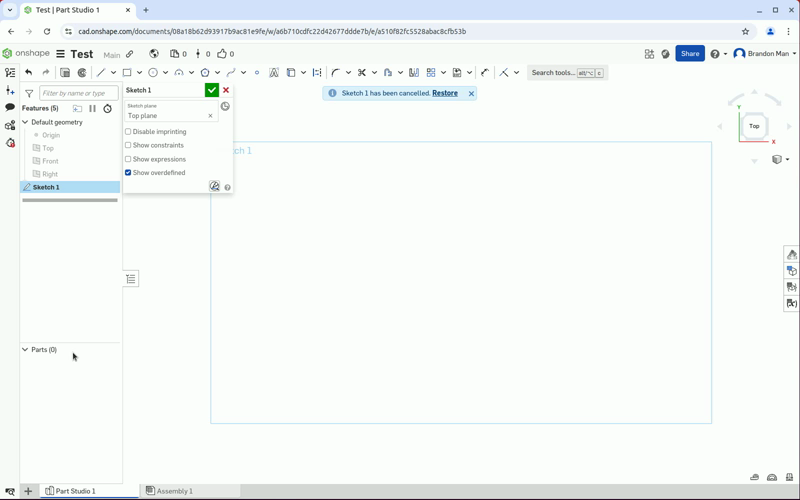
key(l)
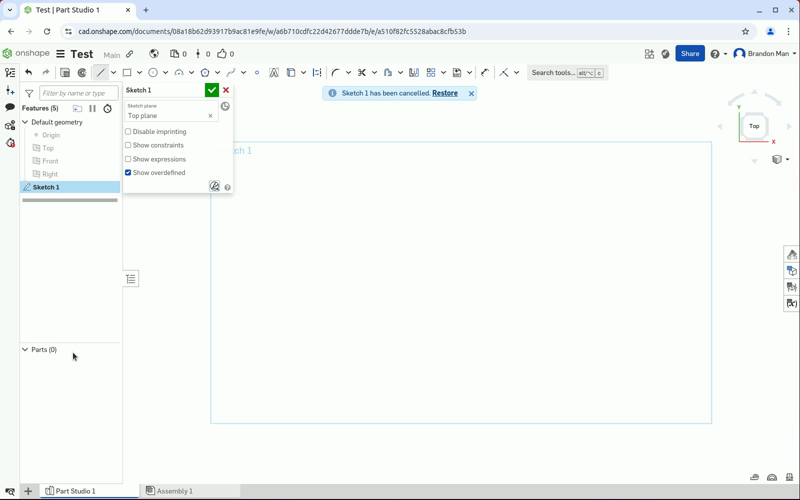
key_down(shift)
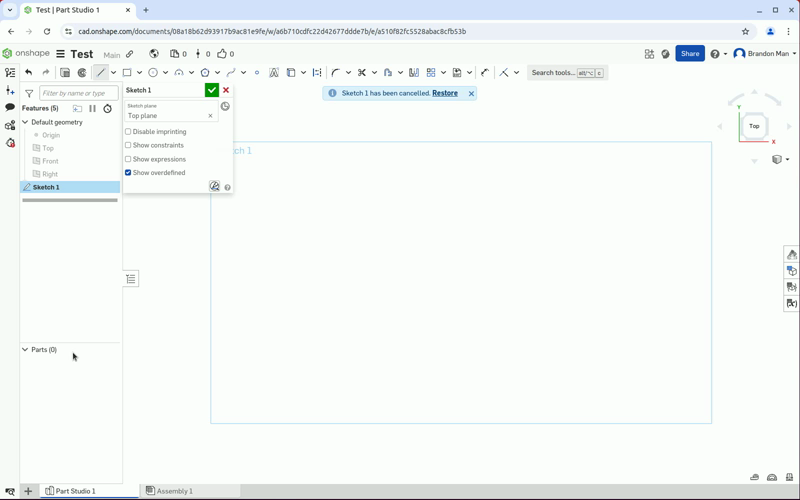
mouse_move(423, 335)
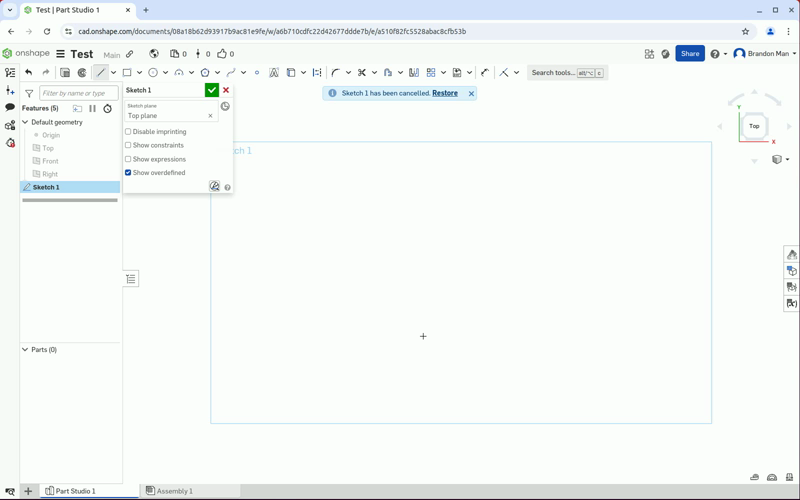
click(423, 335)
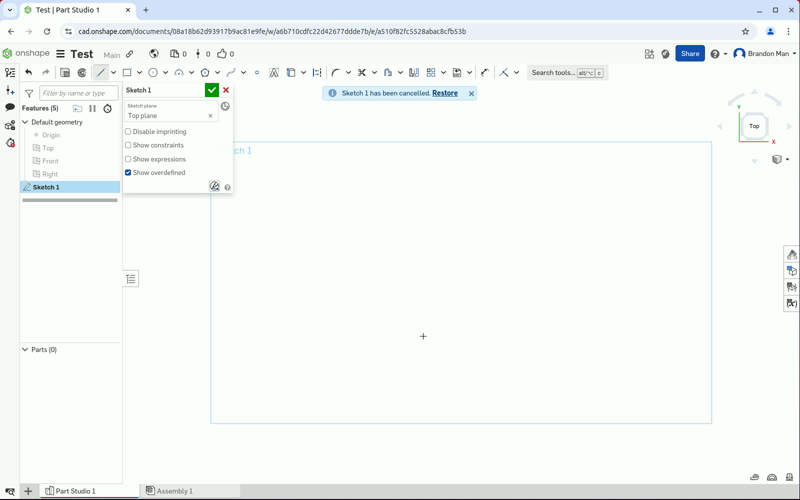
key_up(shift)
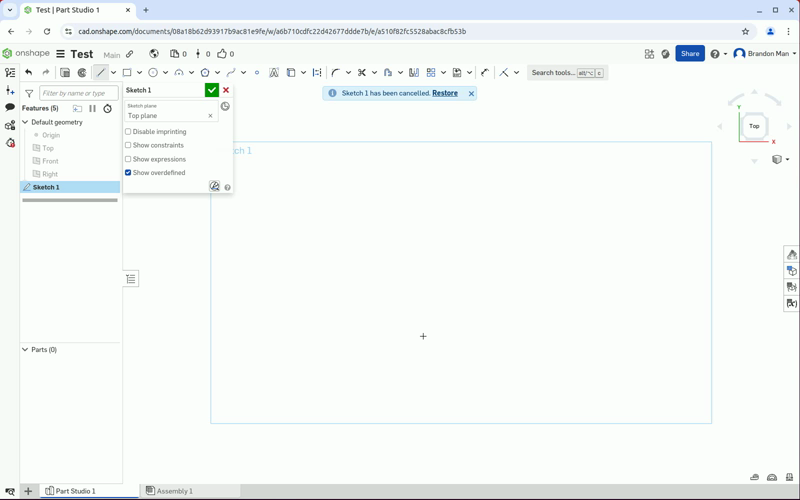
key_down(shift)
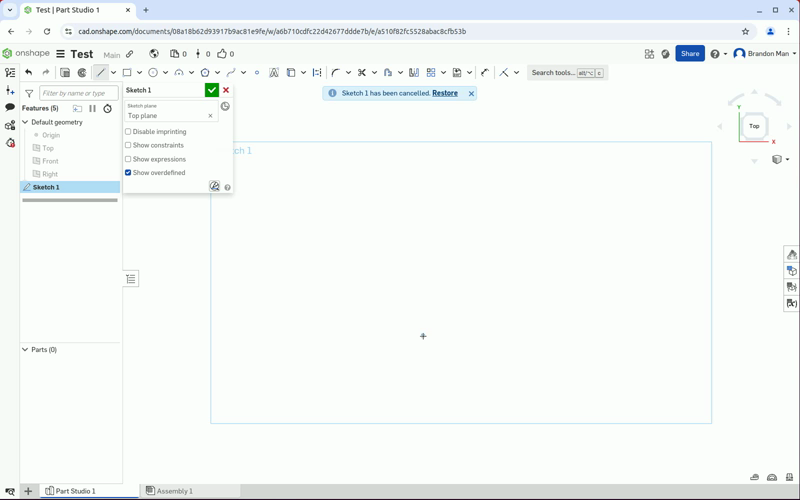
mouse_move(453, 335)
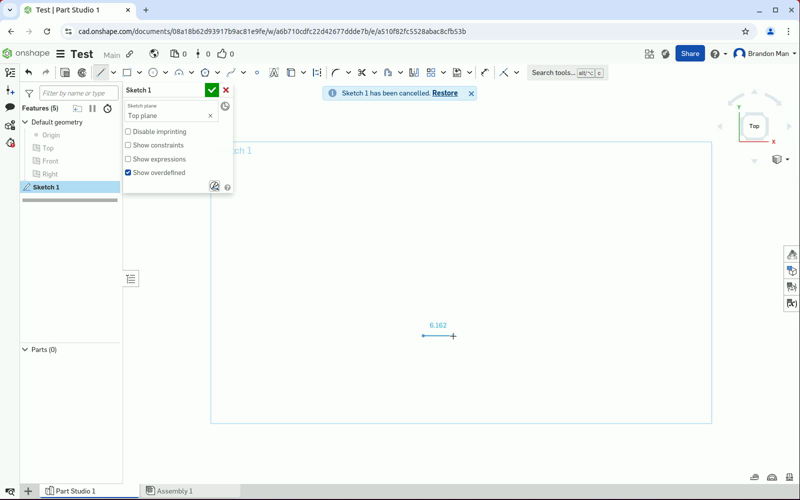
mouse_move(446, 358)
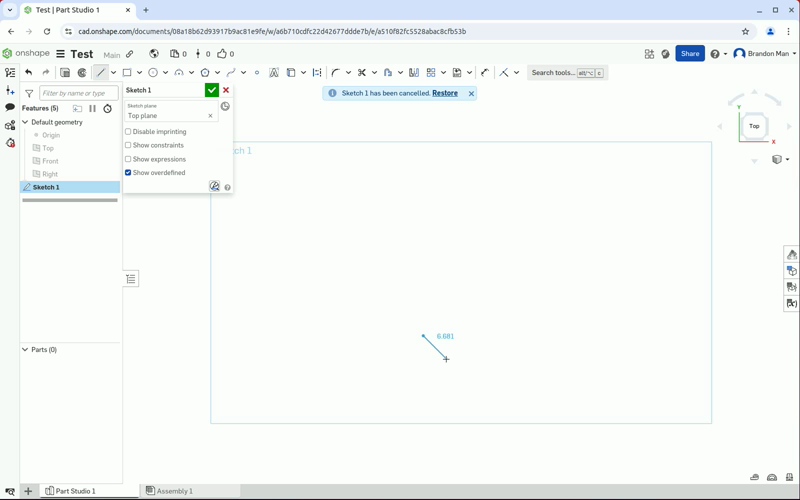
click(446, 358)
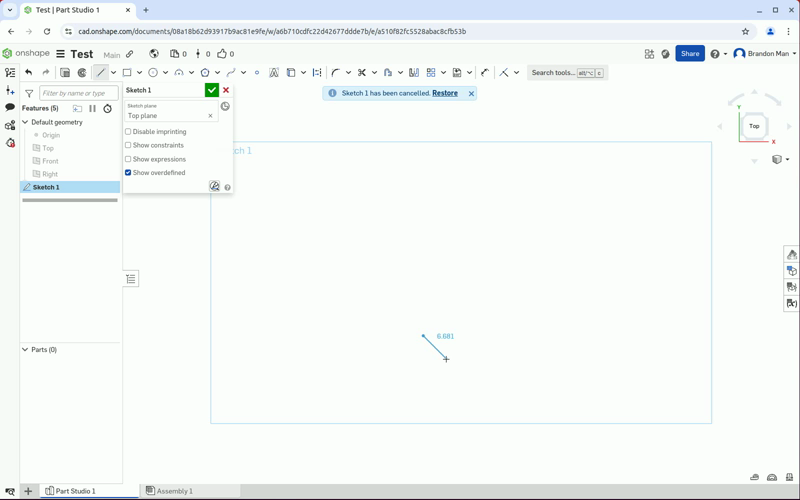
key_up(shift)
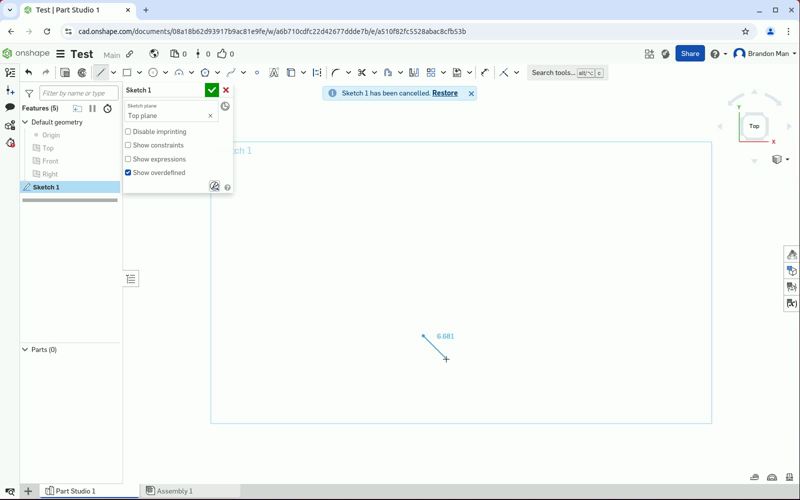
key_down(shift)
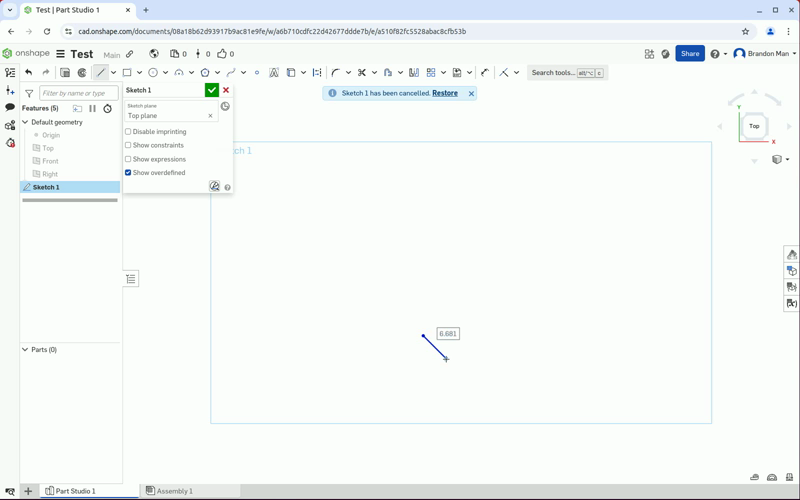
mouse_move(476, 358)
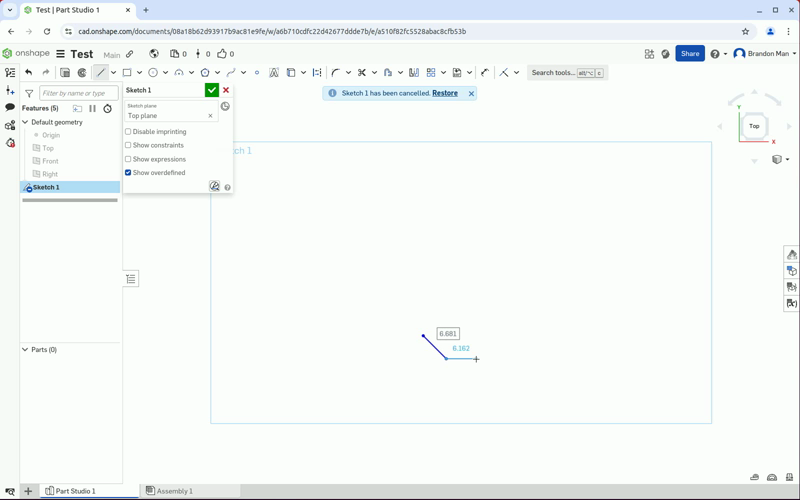
mouse_move(475, 358)
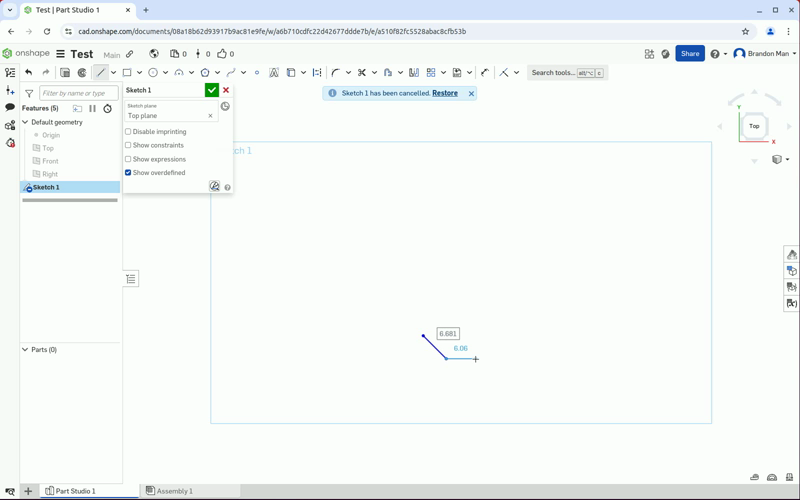
click(475, 358)
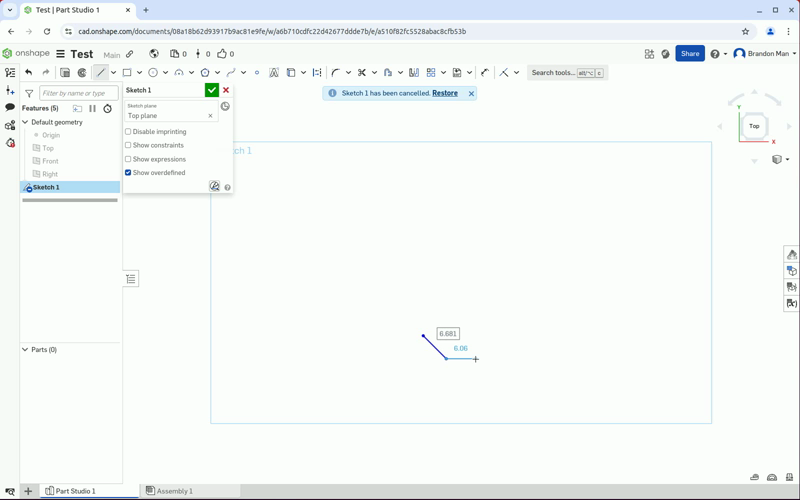
key_up(shift)
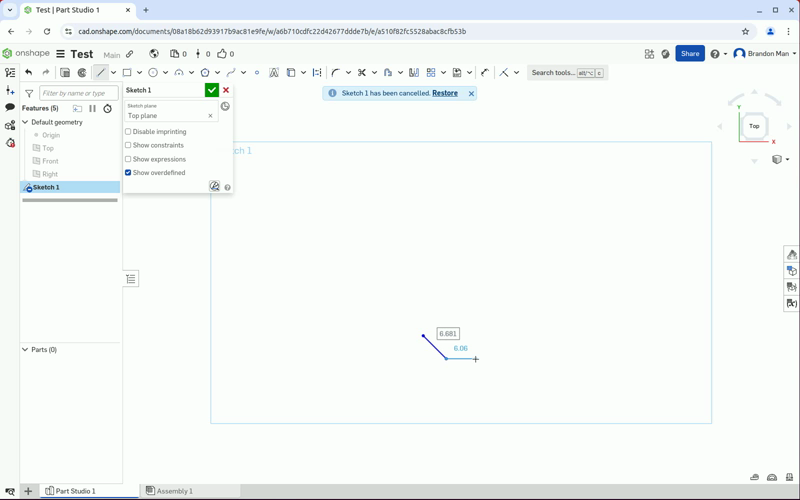
key_down(shift)
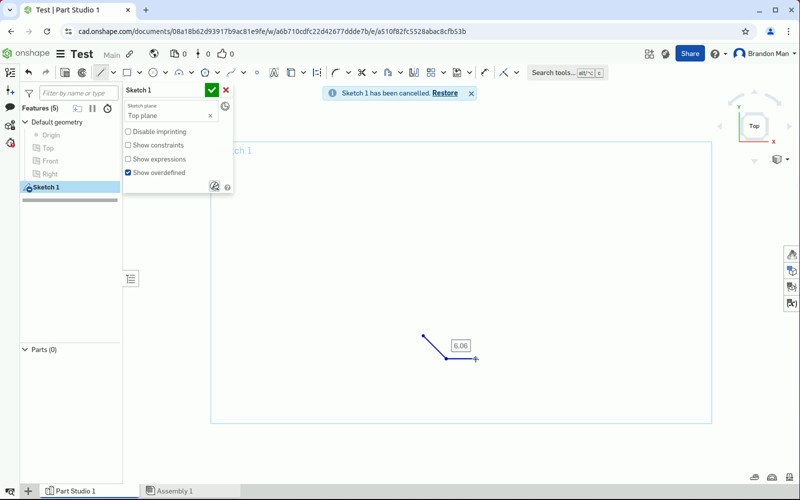
mouse_move(505, 358)
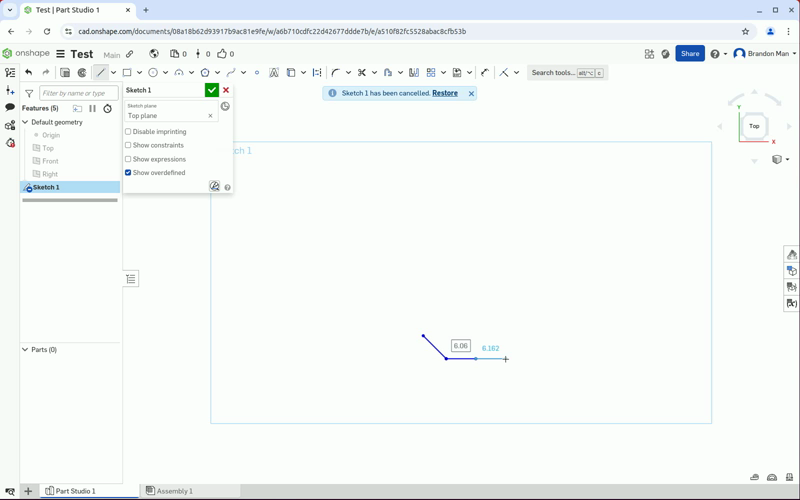
mouse_move(498, 335)
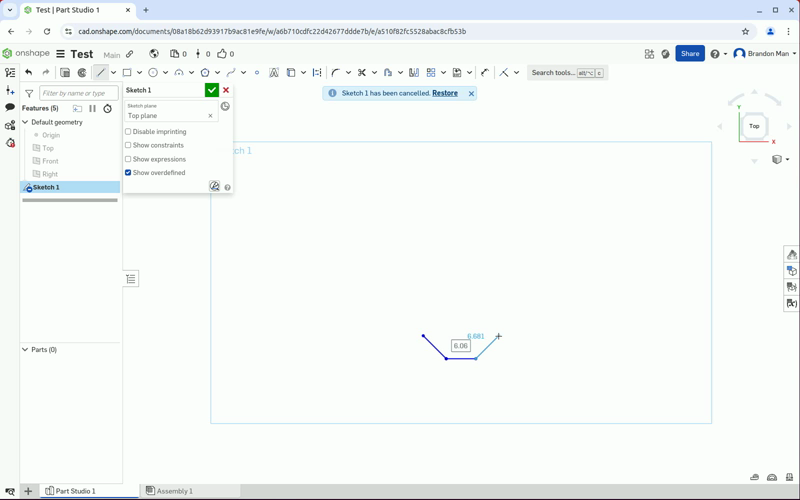
click(498, 335)
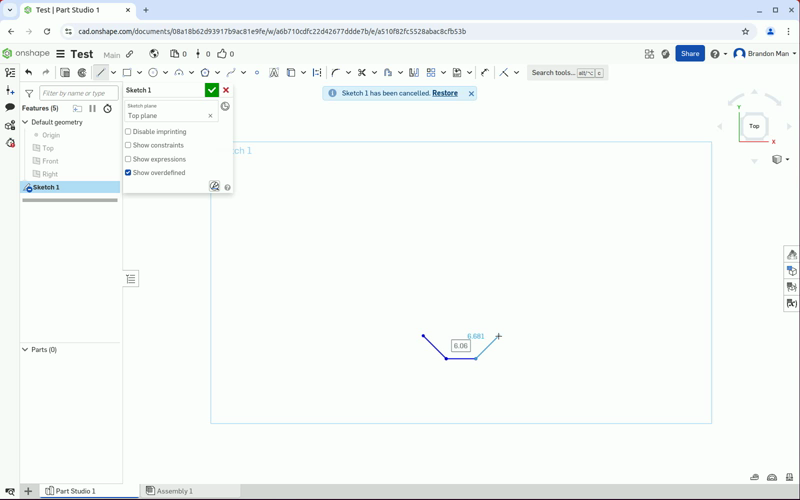
key_up(shift)
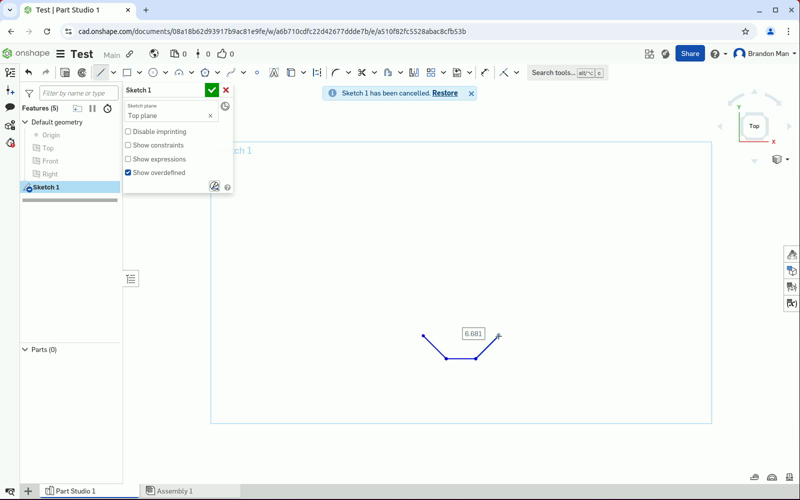
key_down(shift)
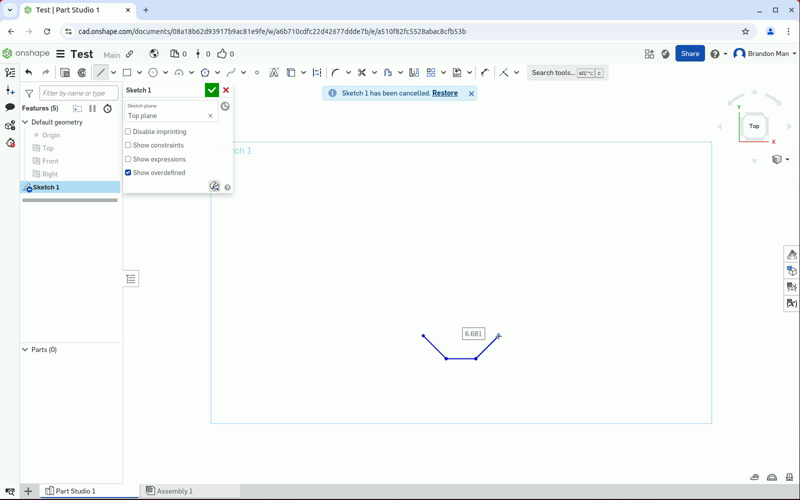
mouse_move(498, 208)
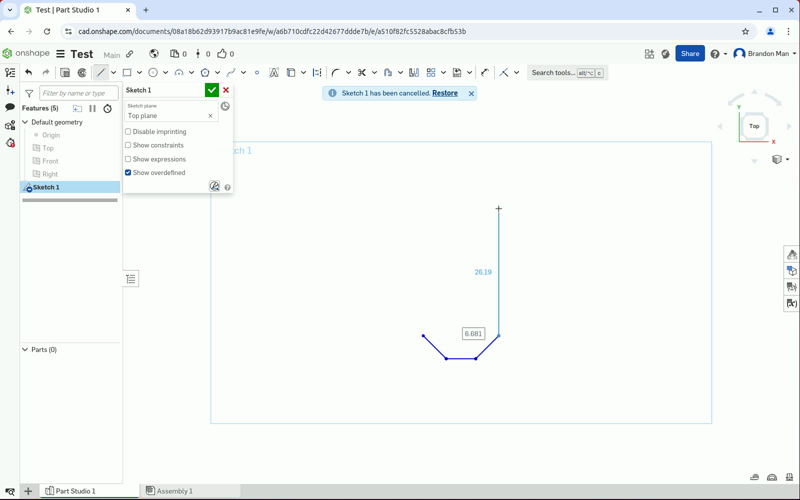
click(498, 208)
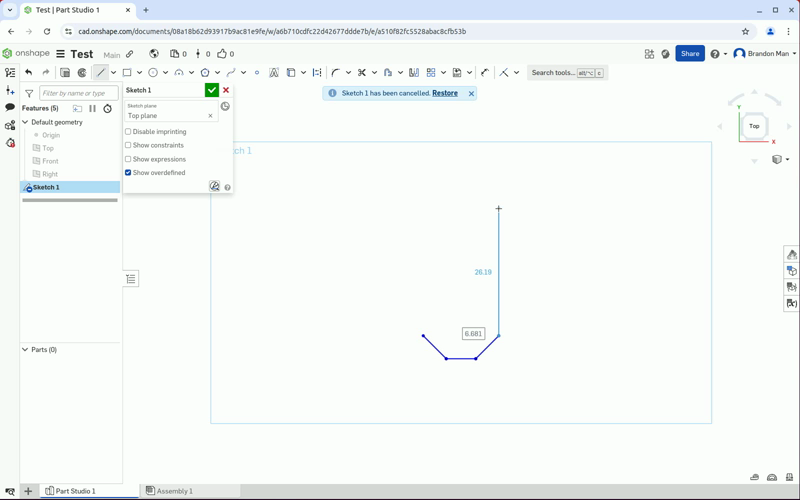
key_up(shift)
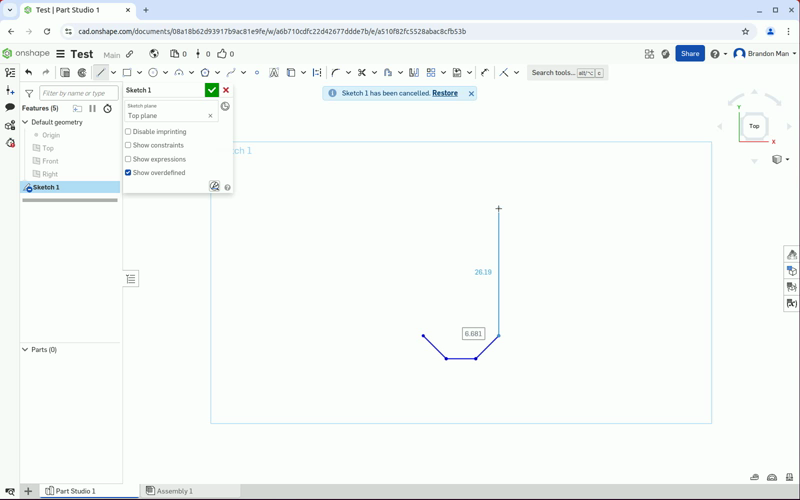
key_down(shift)
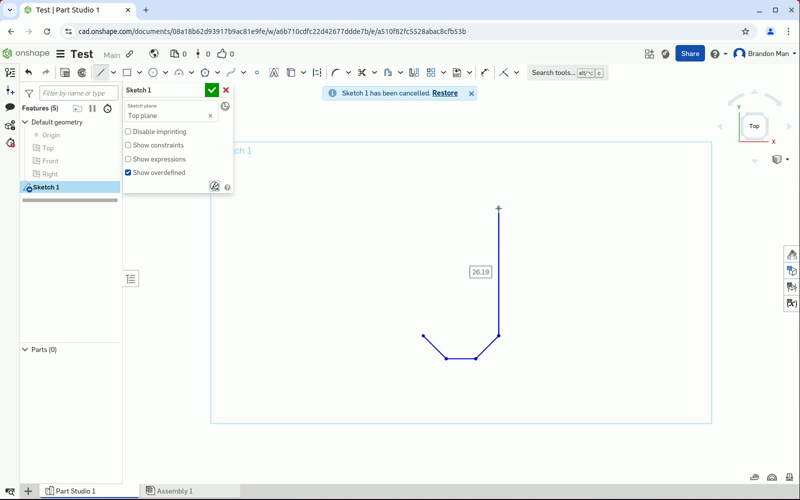
mouse_move(423, 208)
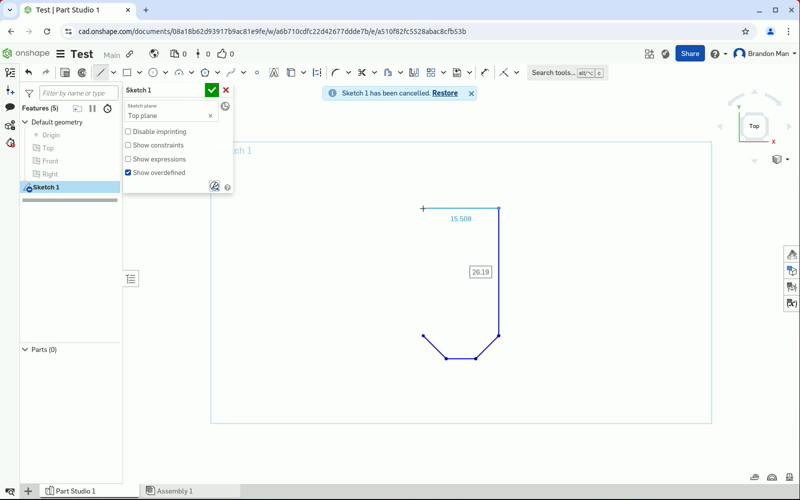
click(423, 208)
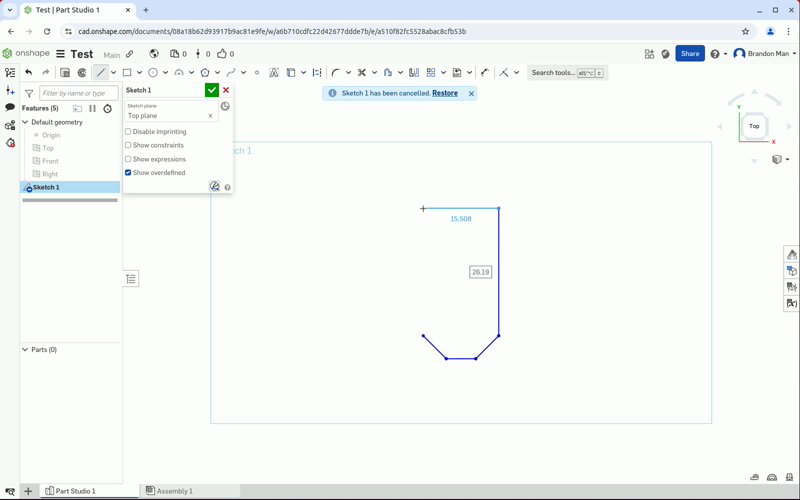
key_up(shift)
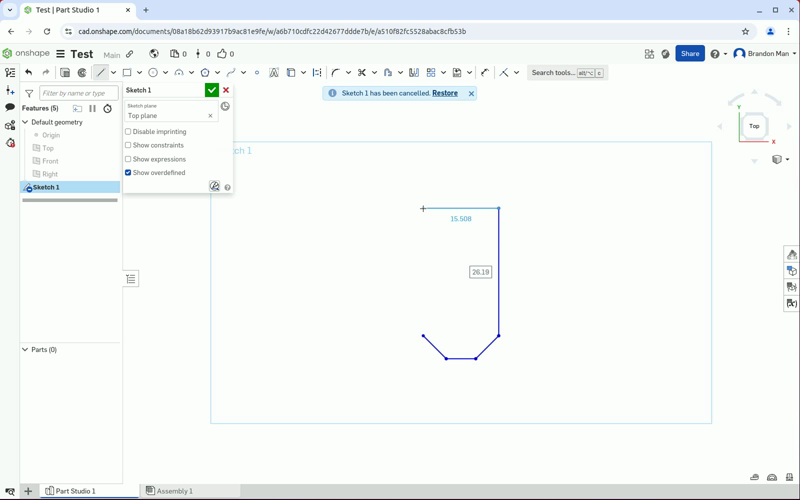
key_down(shift)
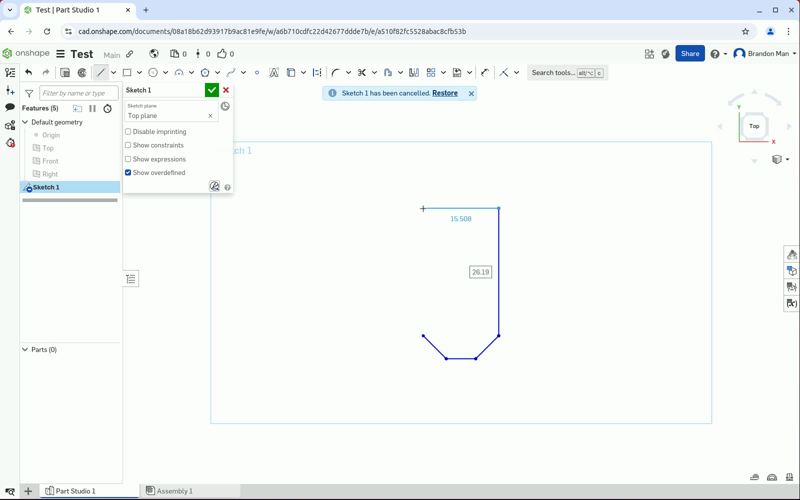
mouse_move(423, 335)
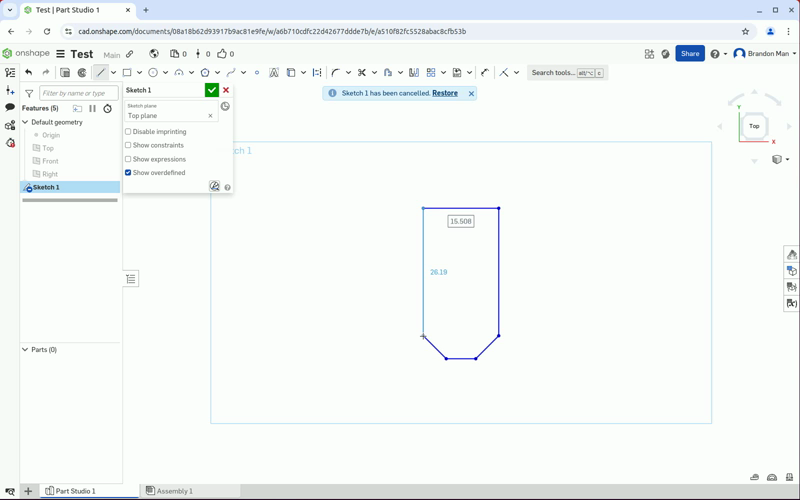
key_up(shift)
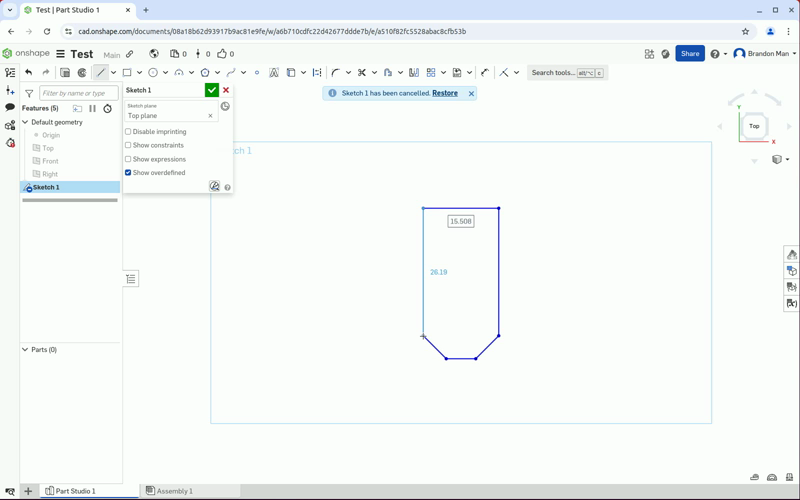
click(423, 335)
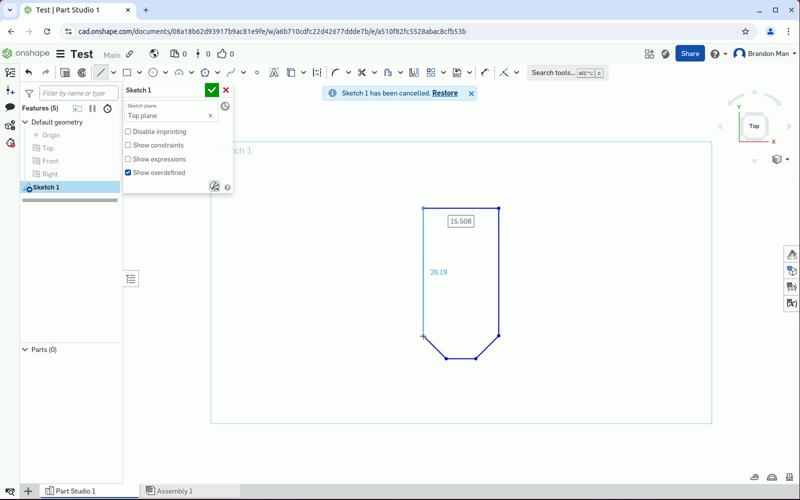
key(esc)
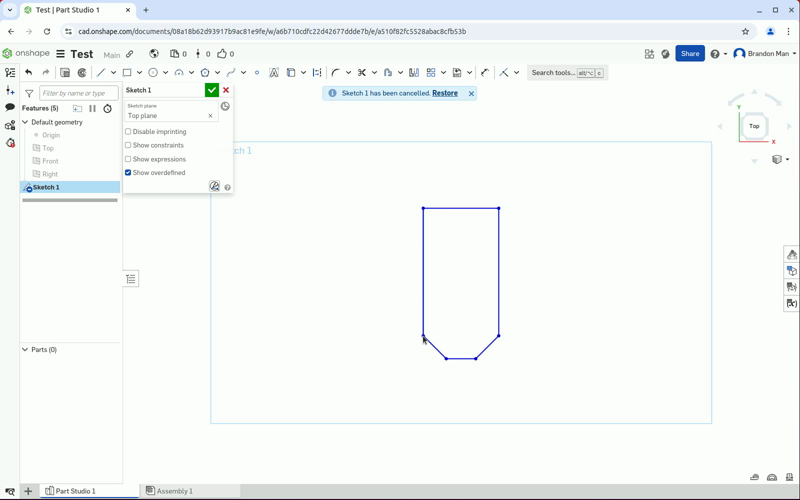
mouse_move(450, 314)
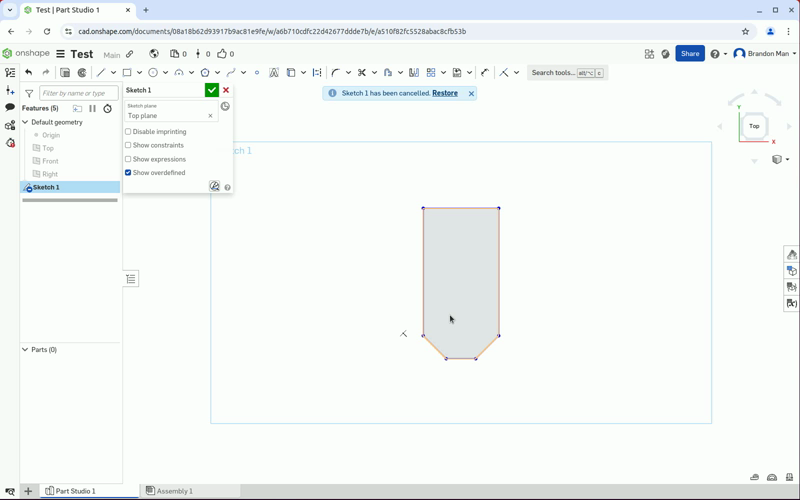
click(450, 314)
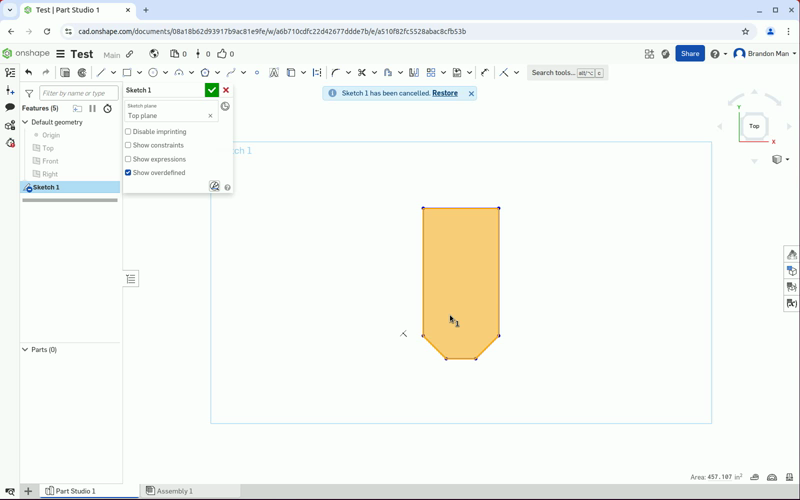
mouse_move(73, 352)
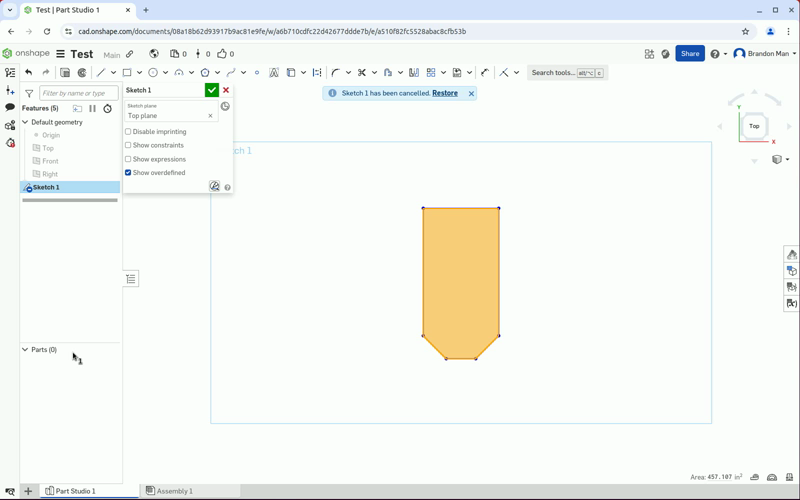
key(shift+y)
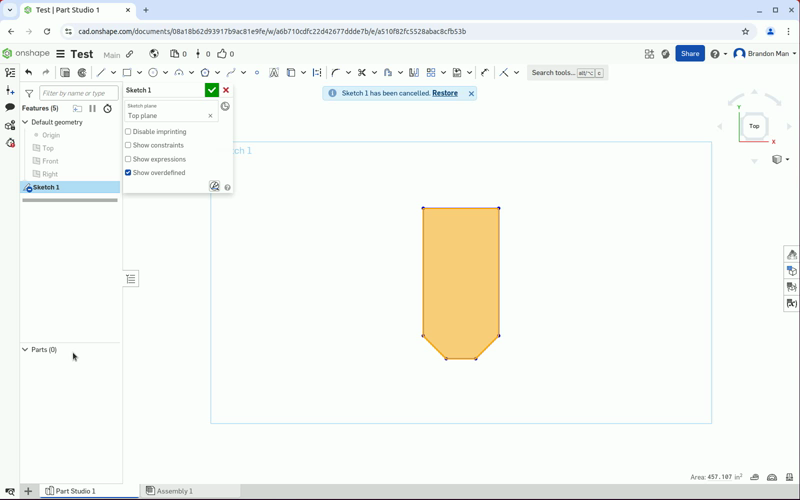
key(shift+e)
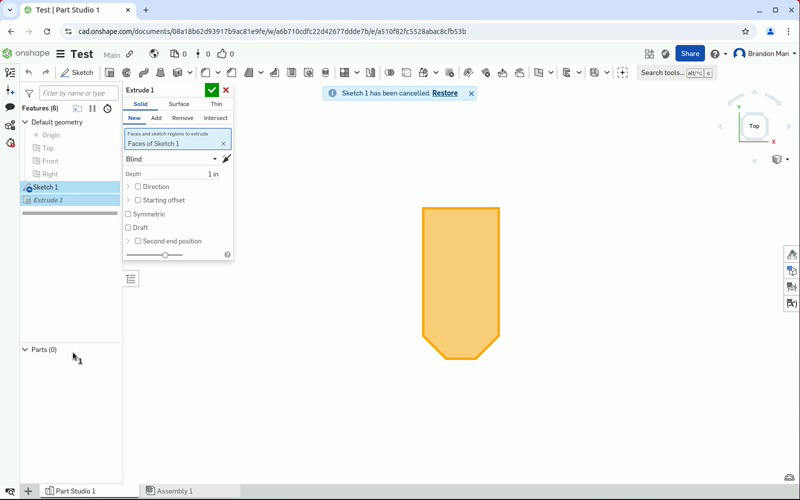
mouse_move(143, 106)
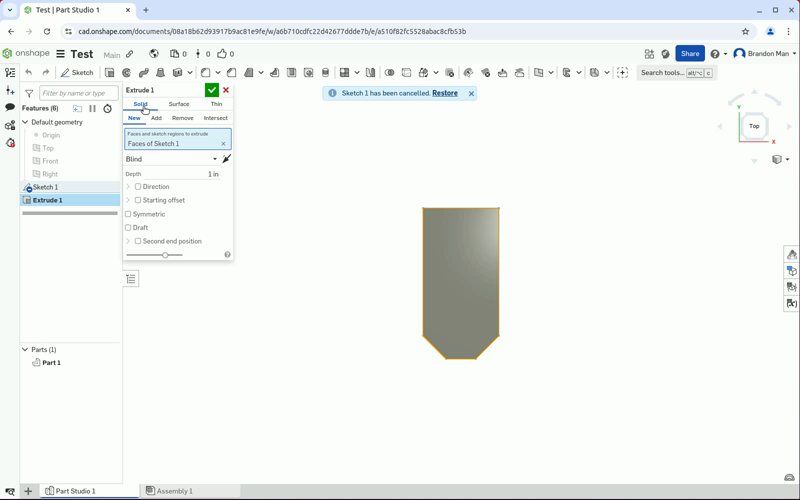
click(143, 106)
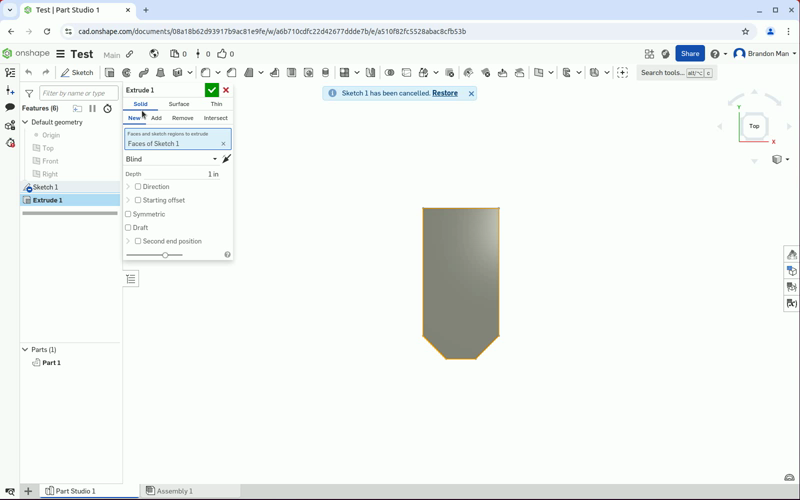
mouse_move(137, 120)
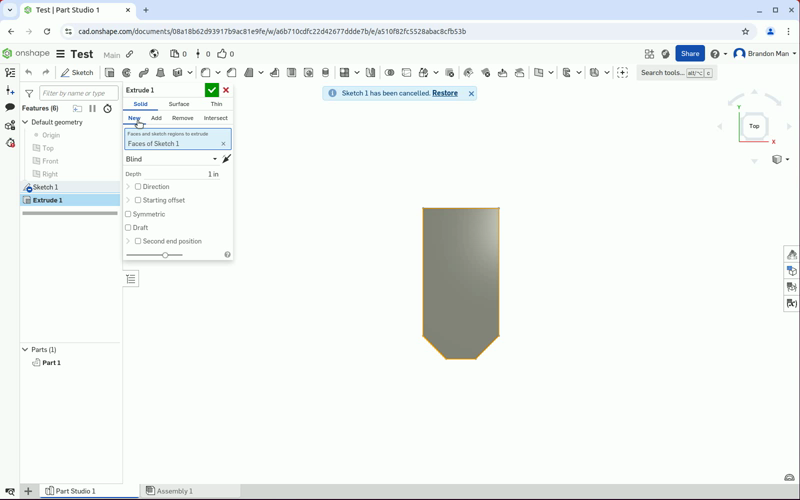
click(137, 120)
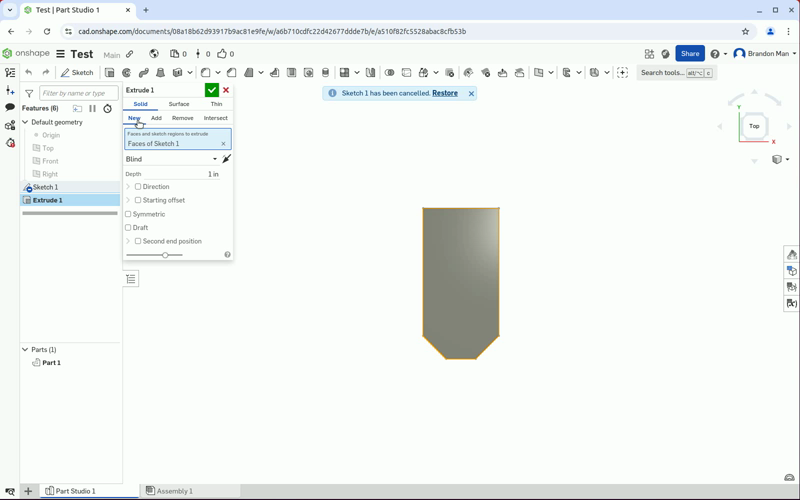
key(tab, 4)
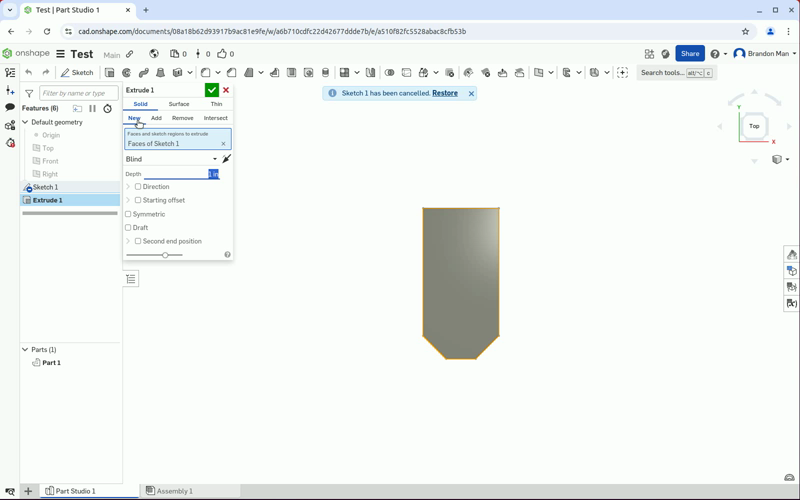
text(4.574)
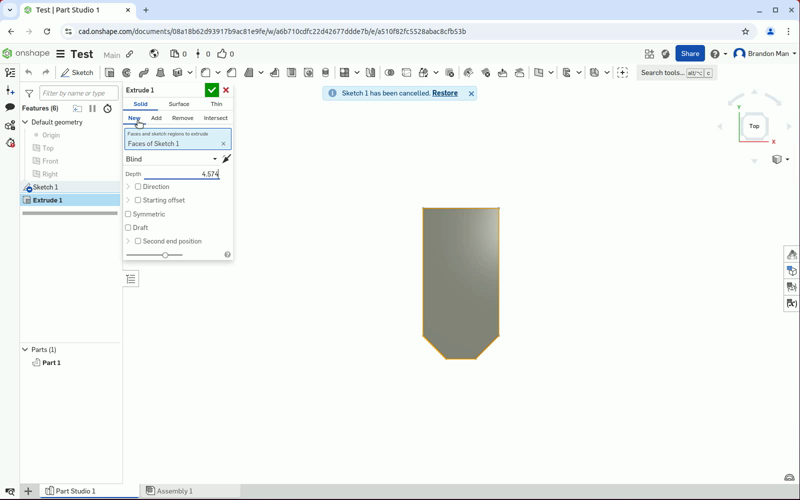
key(enter)
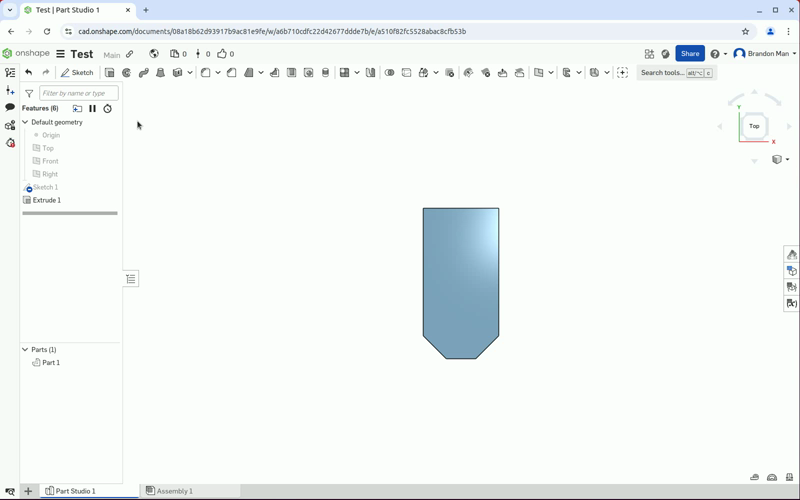
key(shift+h)
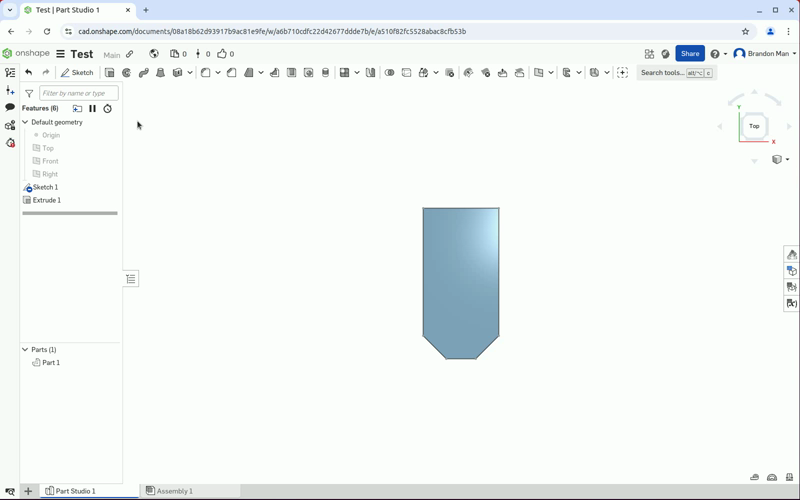
key(shift+h)
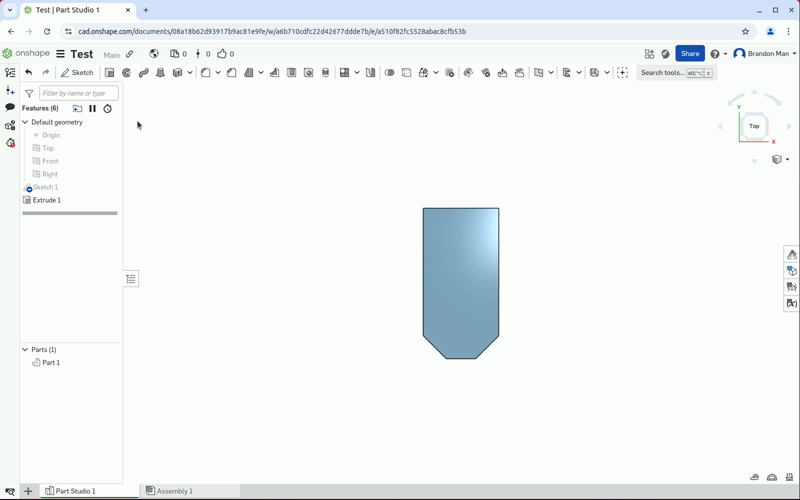
mouse_move(73, 189)
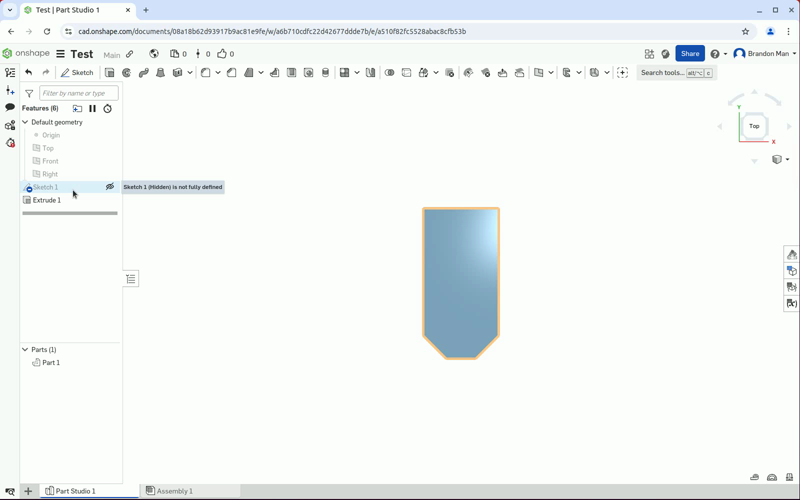
click(73, 189)
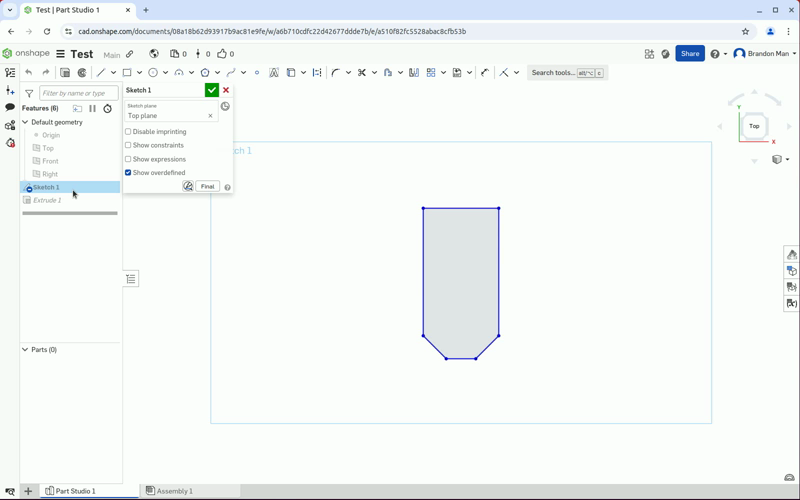
mouse_move(229, 92)
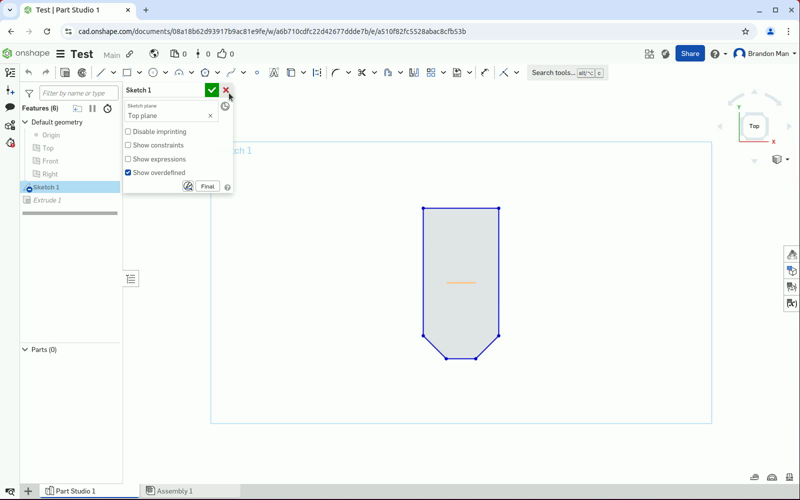
click(229, 92)
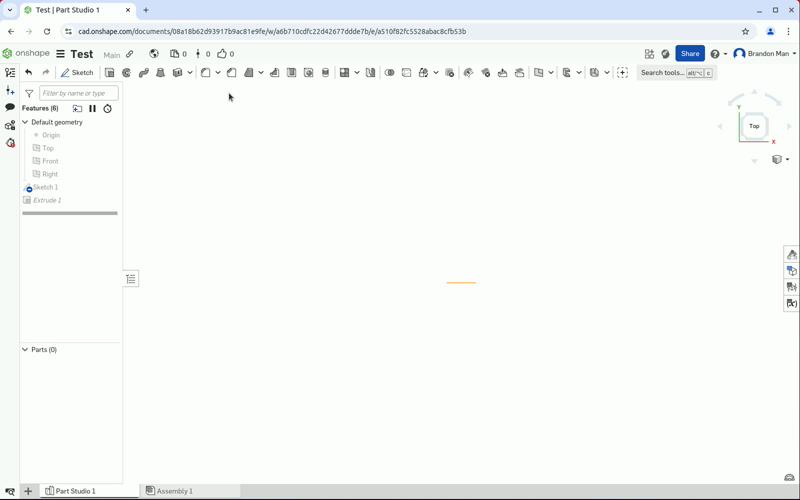
mouse_move(541, 75)
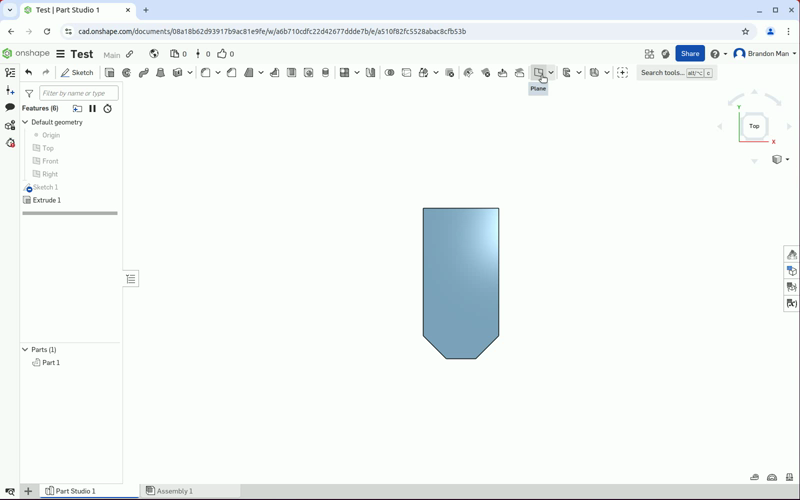
click(541, 75)
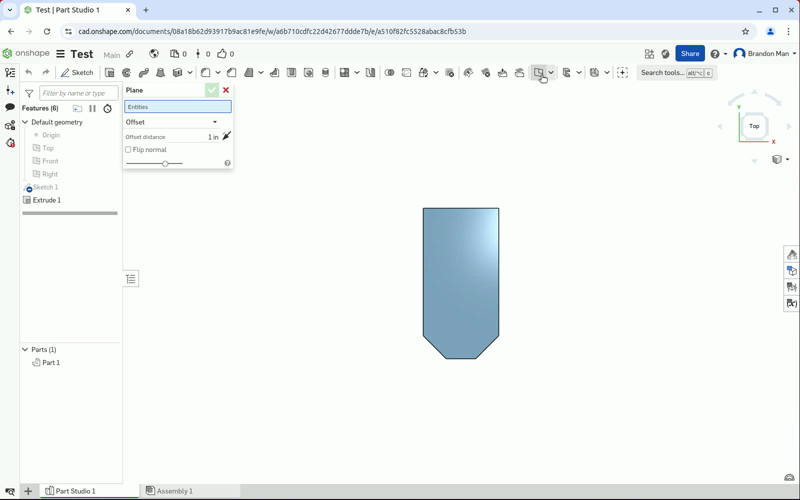
mouse_move(73, 150)
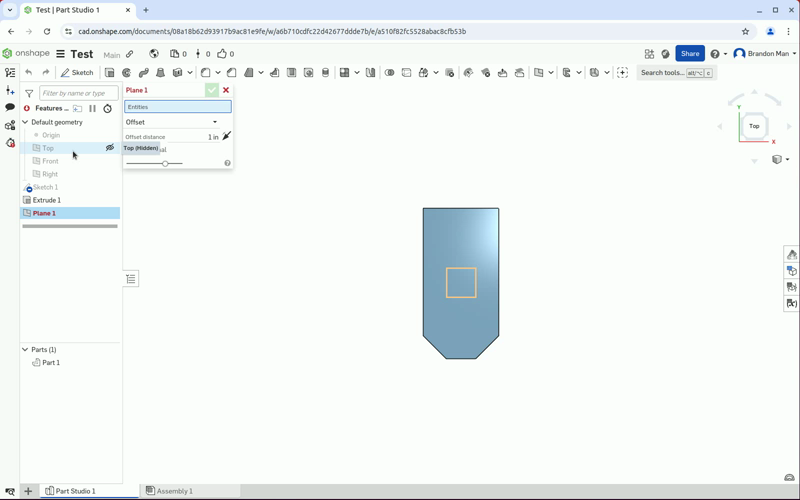
click(73, 150)
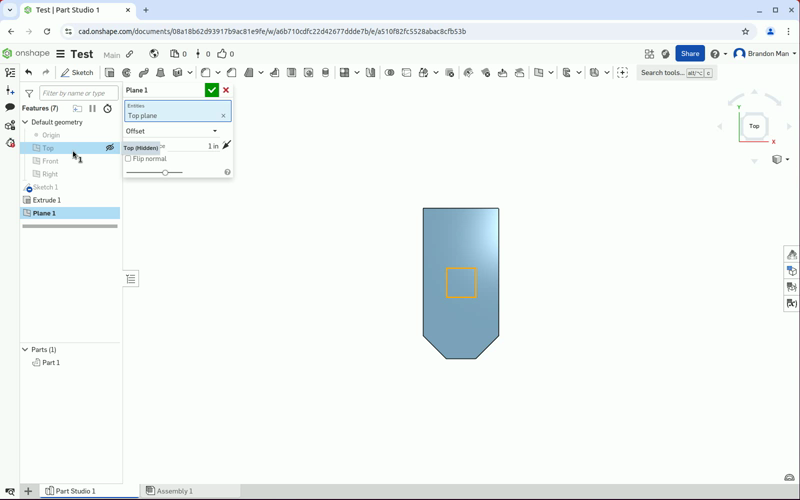
key(tab, 2)
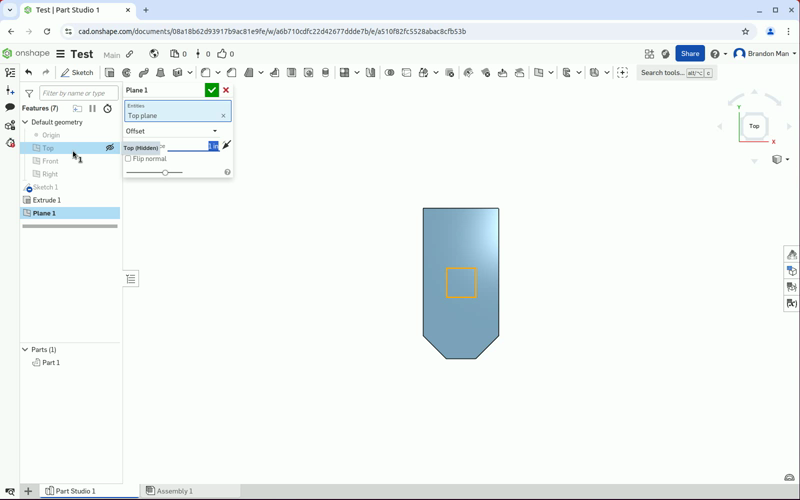
text(4.56)
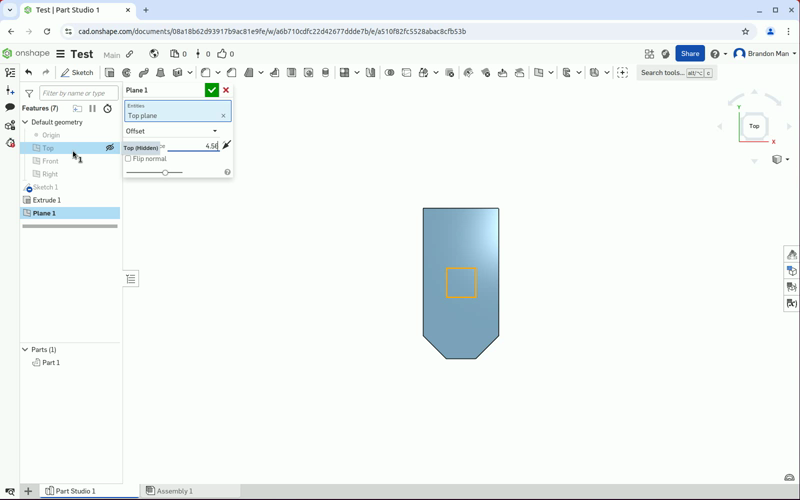
key(enter, 2)
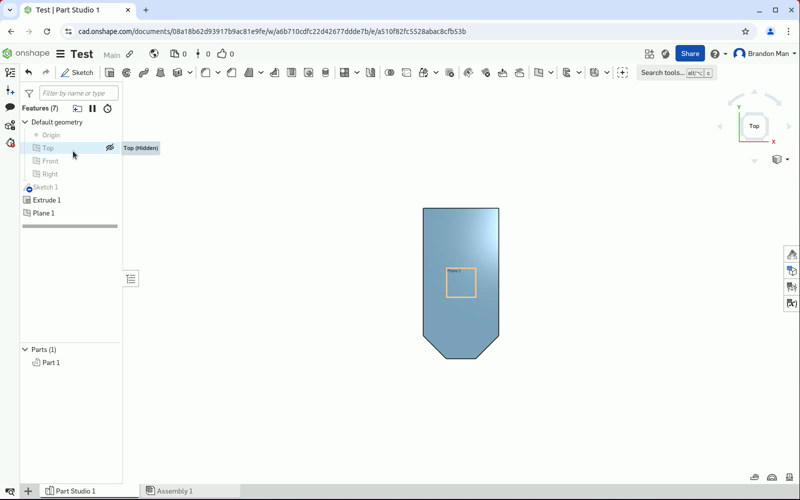
key(shift+s)
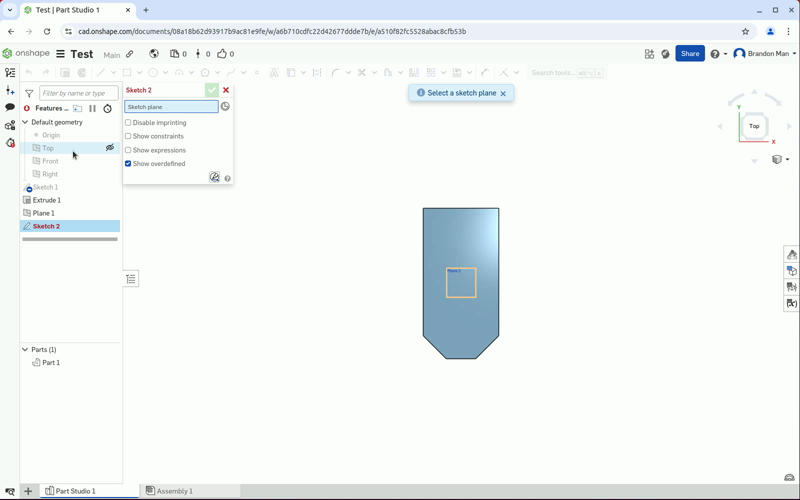
mouse_move(73, 215)
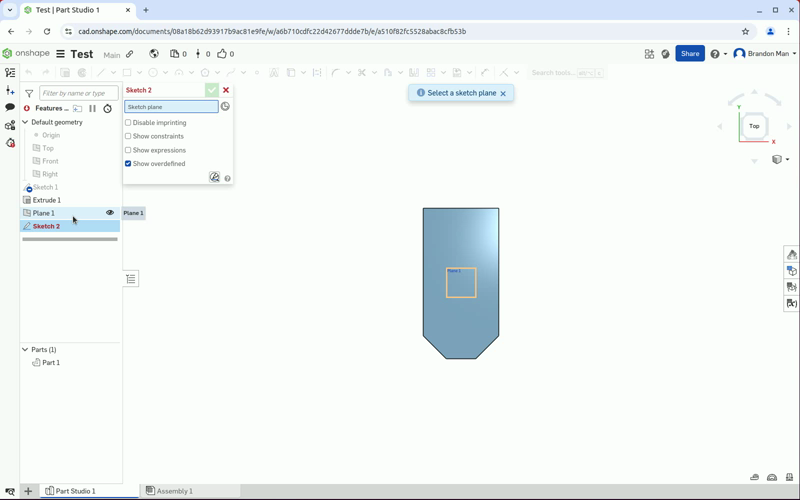
click(73, 215)
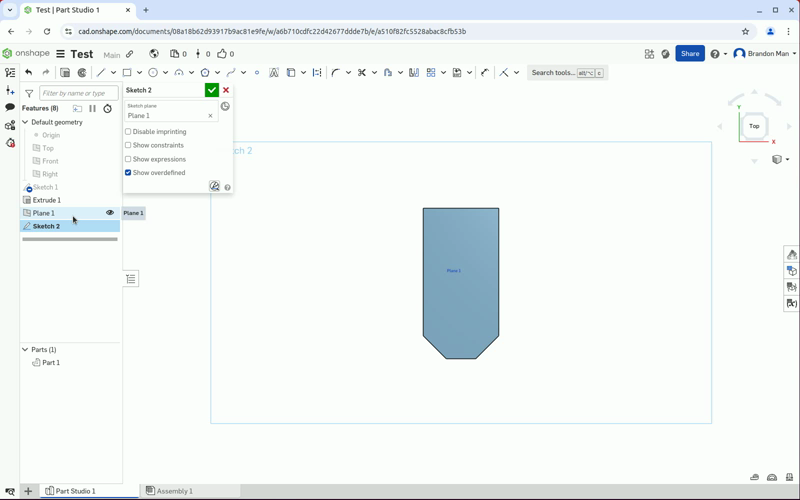
mouse_move(73, 352)
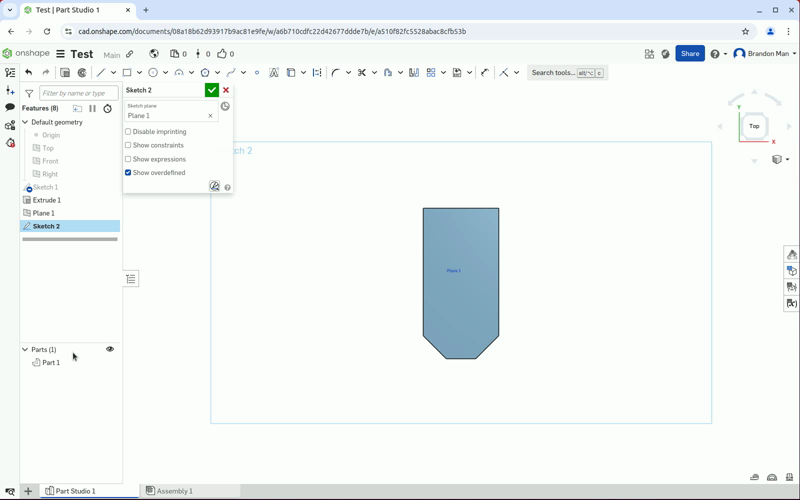
key(y)
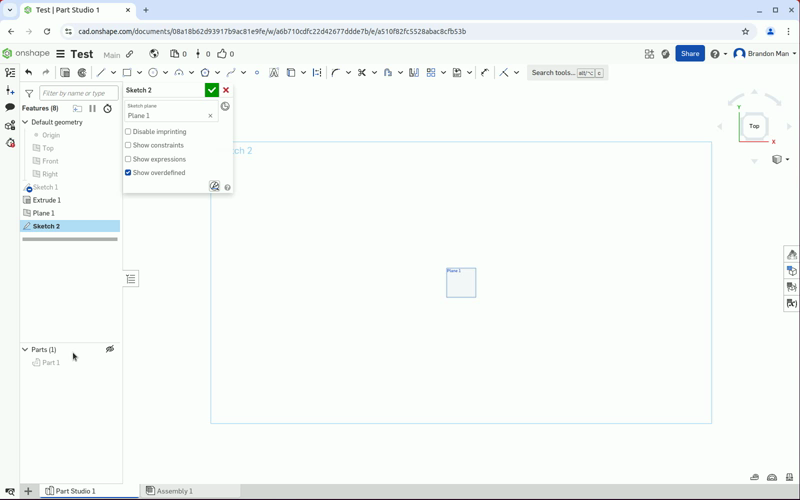
key(l)
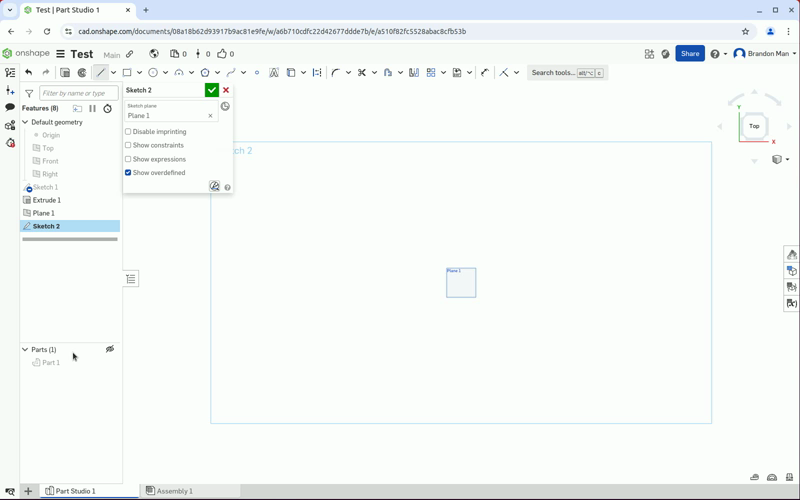
key_down(shift)
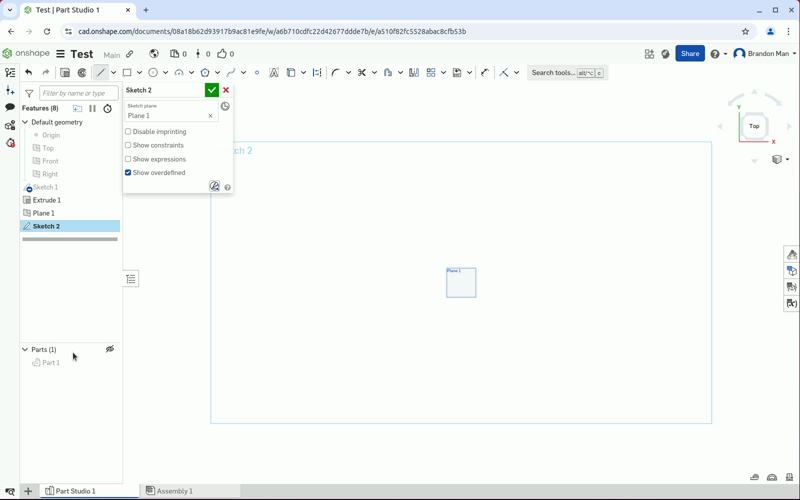
mouse_move(452, 357)
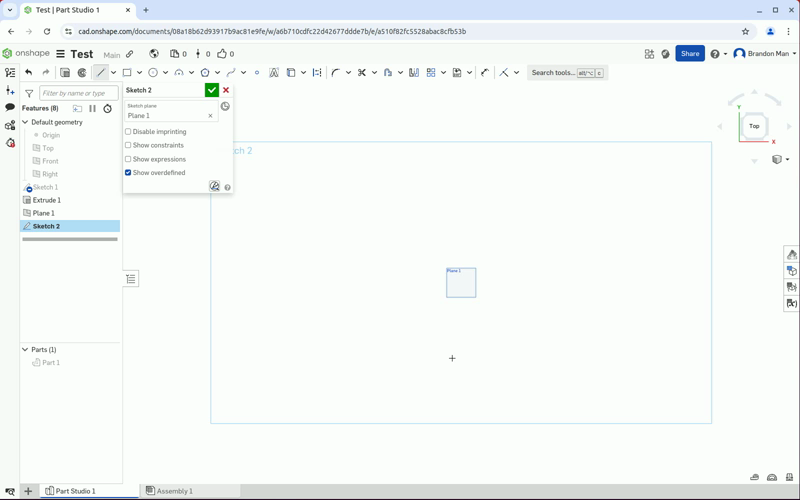
click(452, 357)
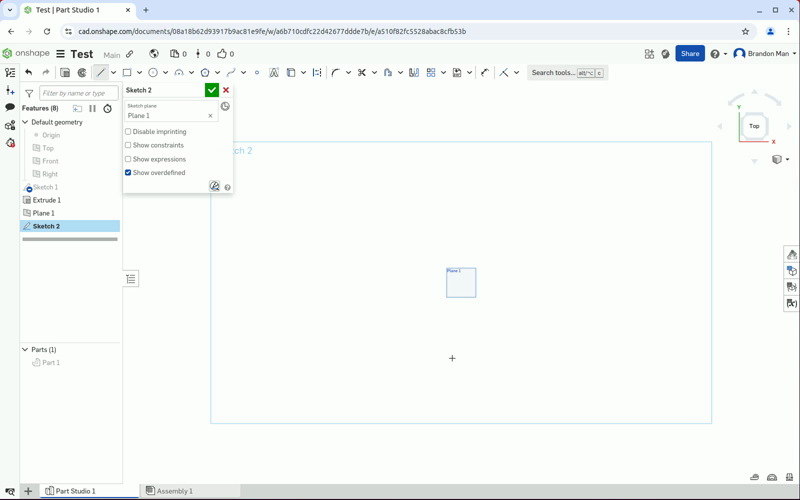
key_up(shift)
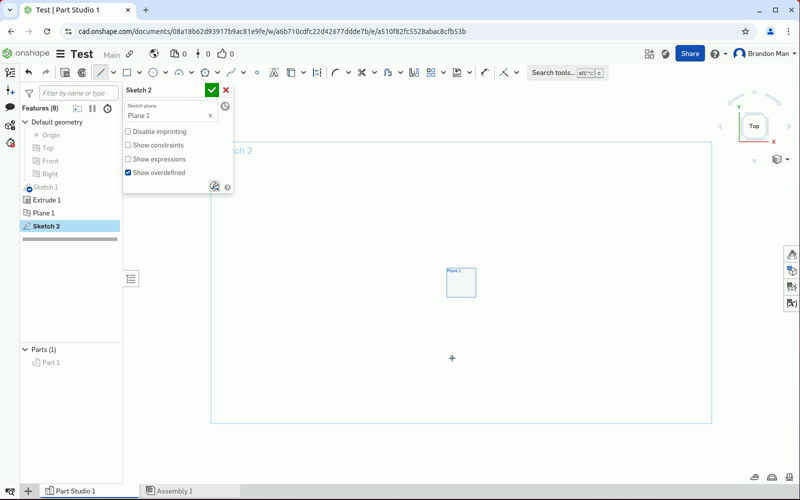
key_down(shift)
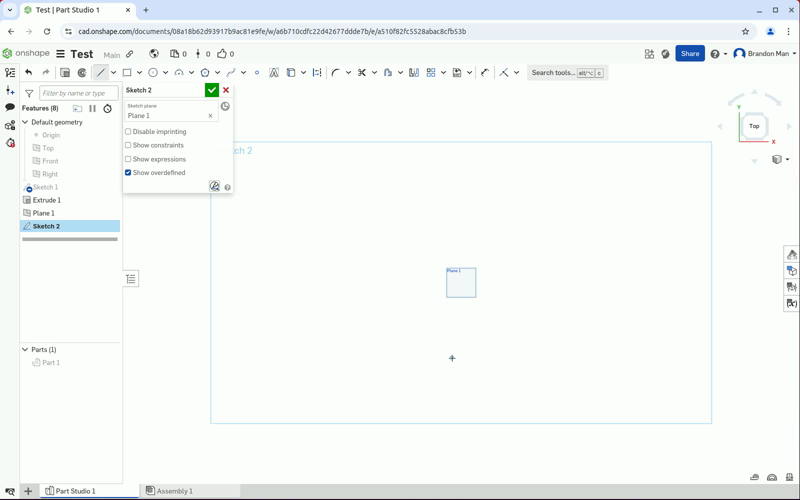
mouse_move(482, 357)
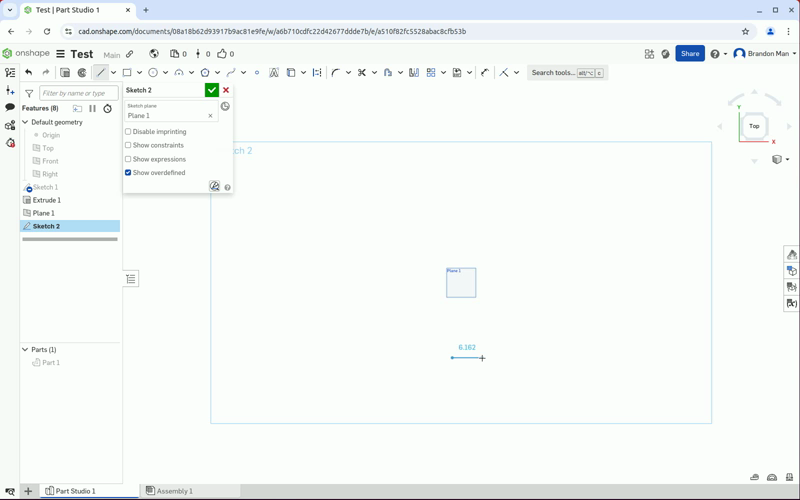
mouse_move(470, 357)
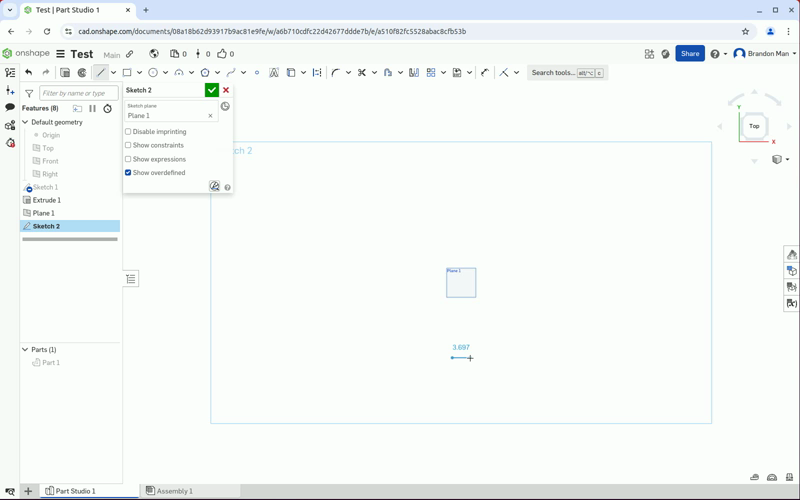
click(470, 357)
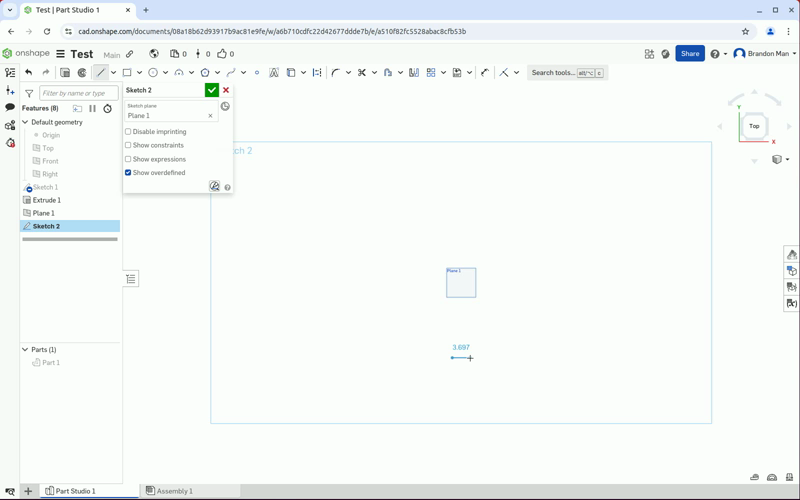
key_up(shift)
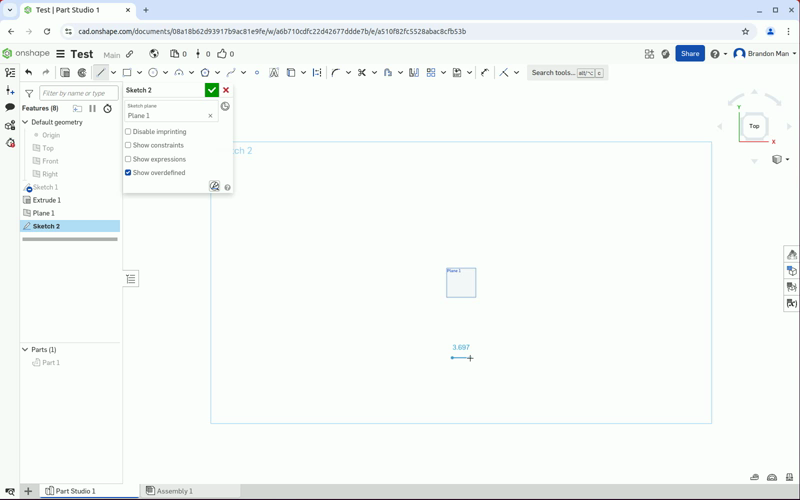
key_down(shift)
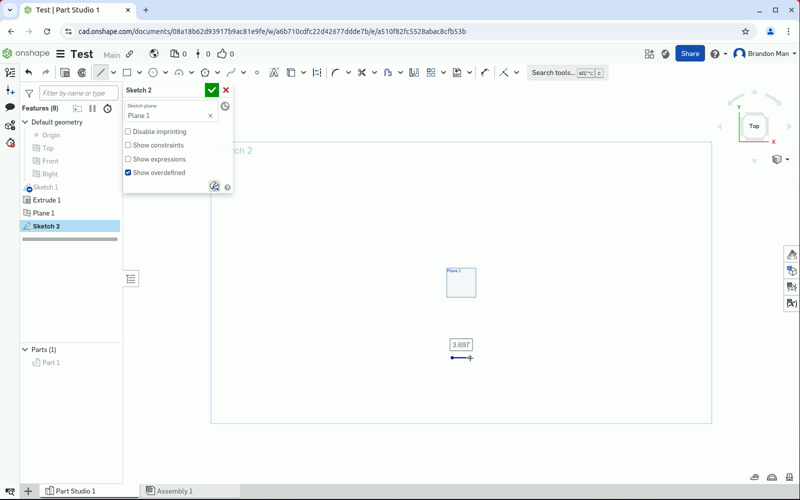
mouse_move(470, 252)
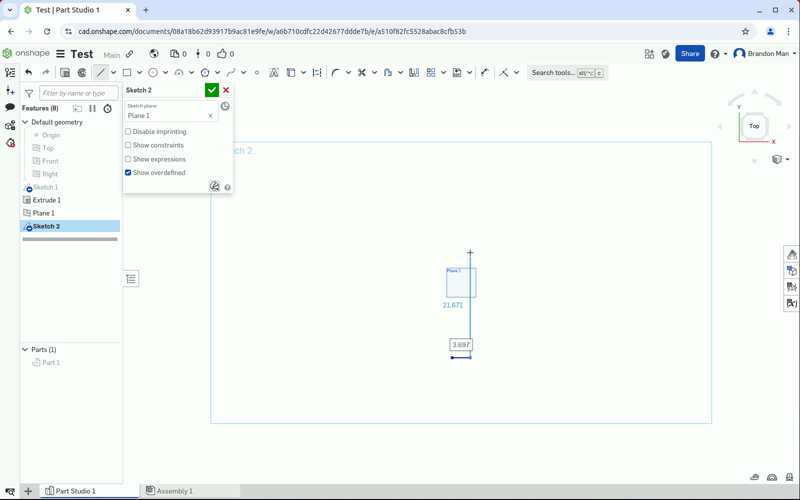
click(470, 252)
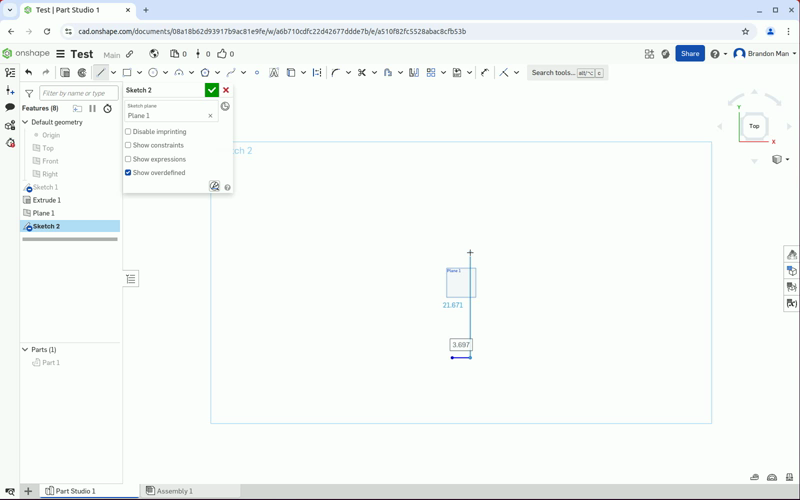
key_up(shift)
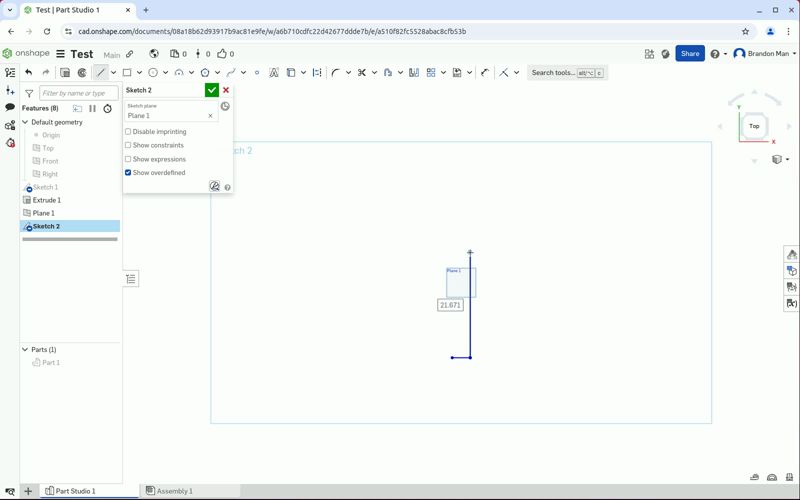
key_down(shift)
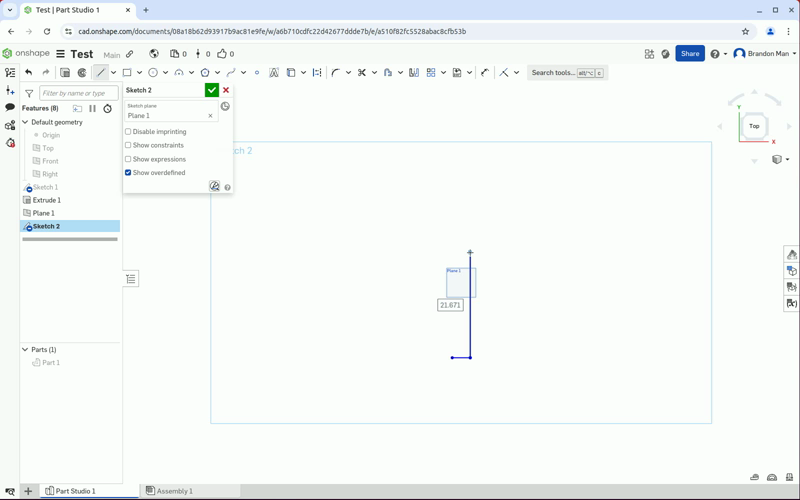
mouse_move(500, 252)
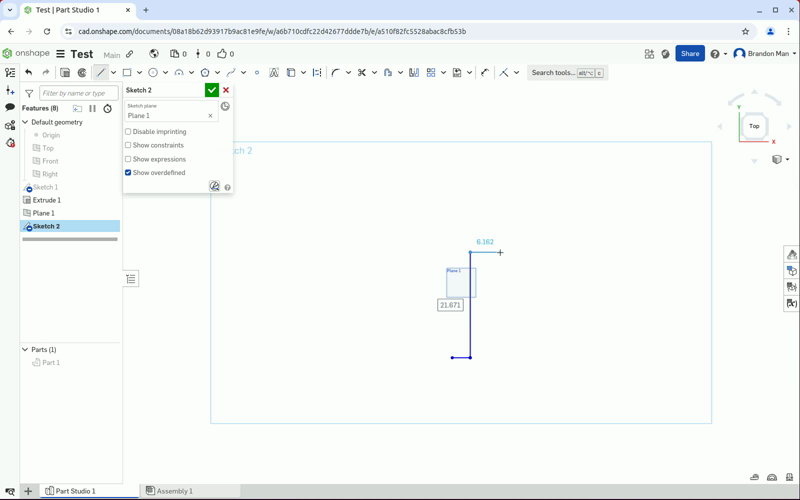
mouse_move(452, 252)
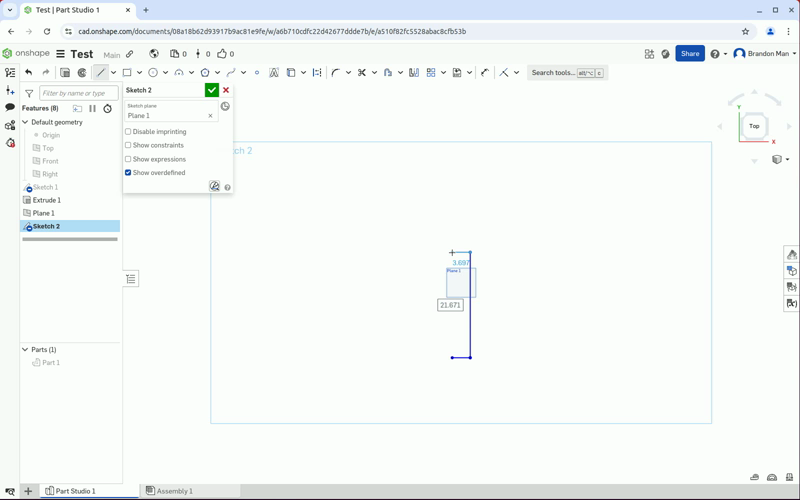
click(452, 252)
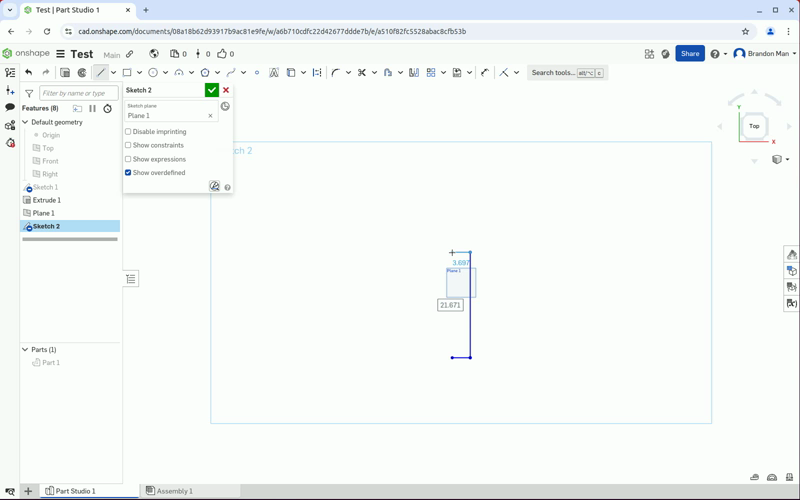
key_up(shift)
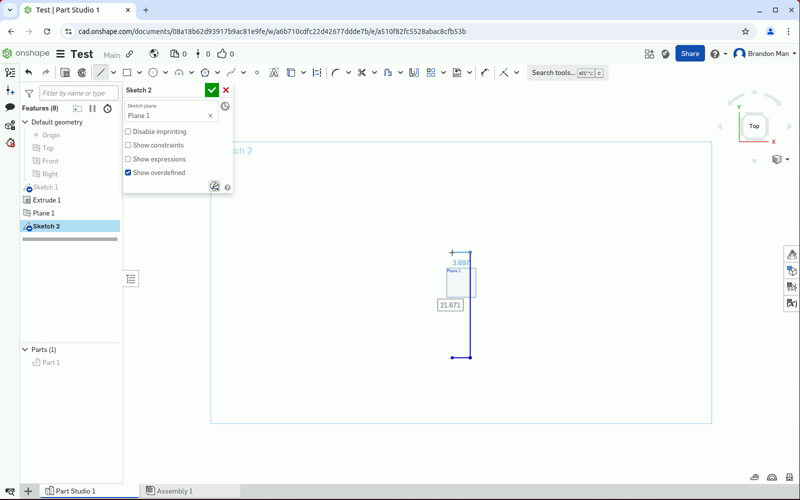
key_down(shift)
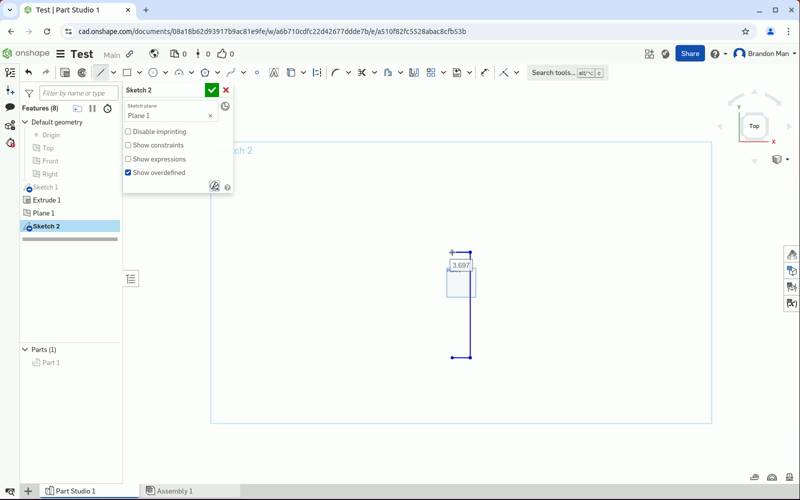
mouse_move(452, 357)
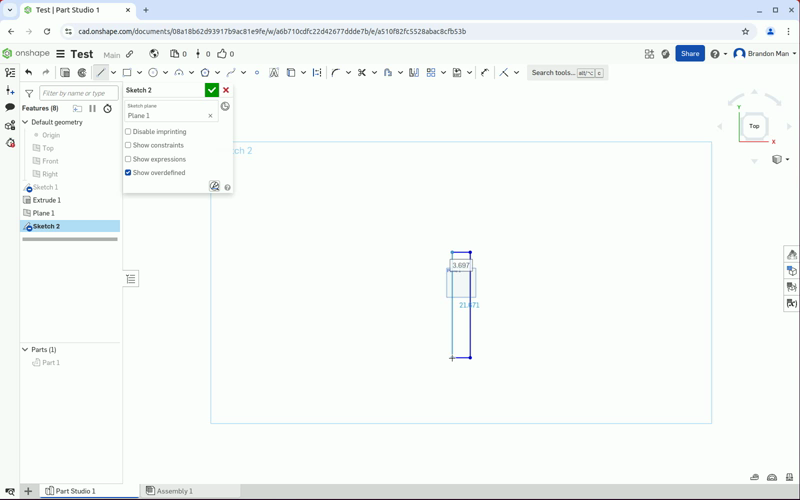
key_up(shift)
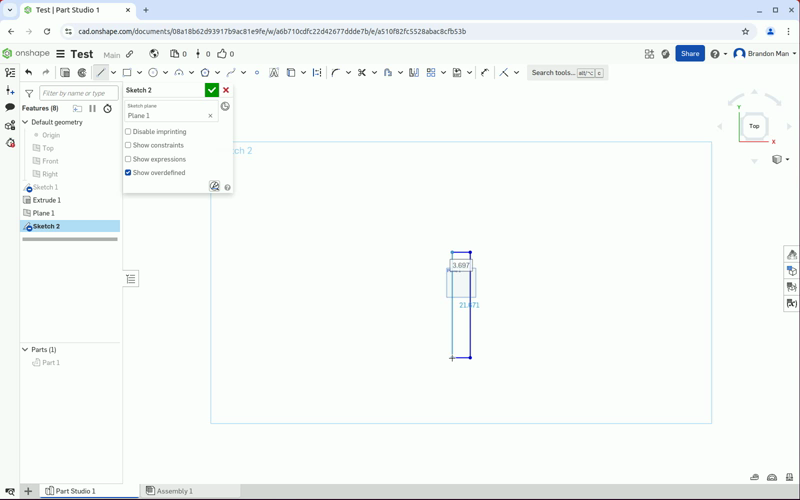
click(452, 357)
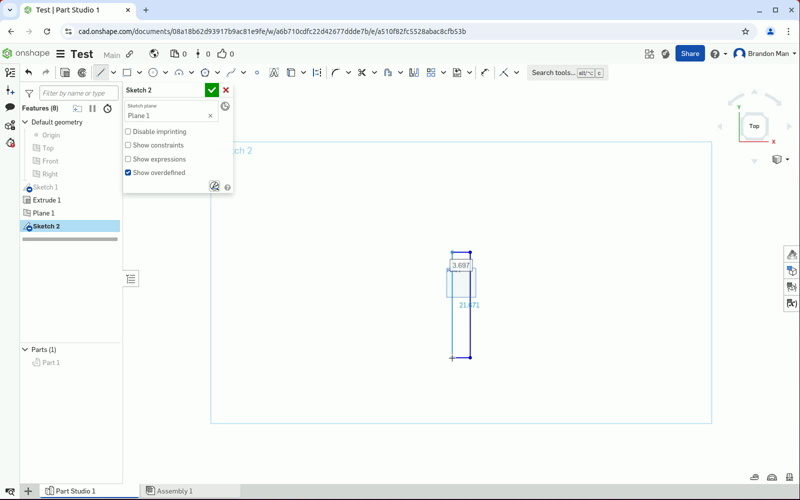
key(esc)
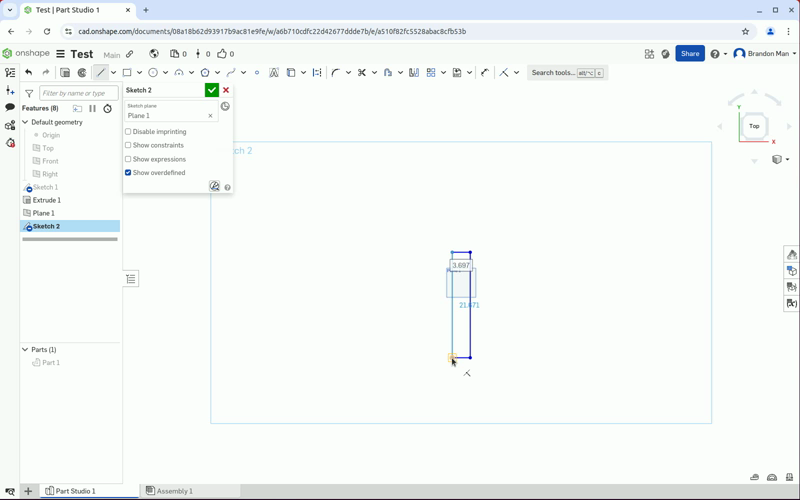
mouse_move(462, 281)
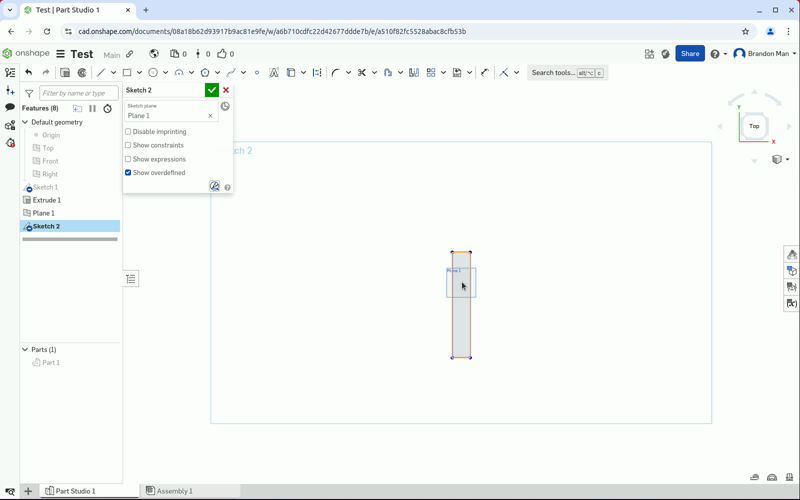
click(462, 281)
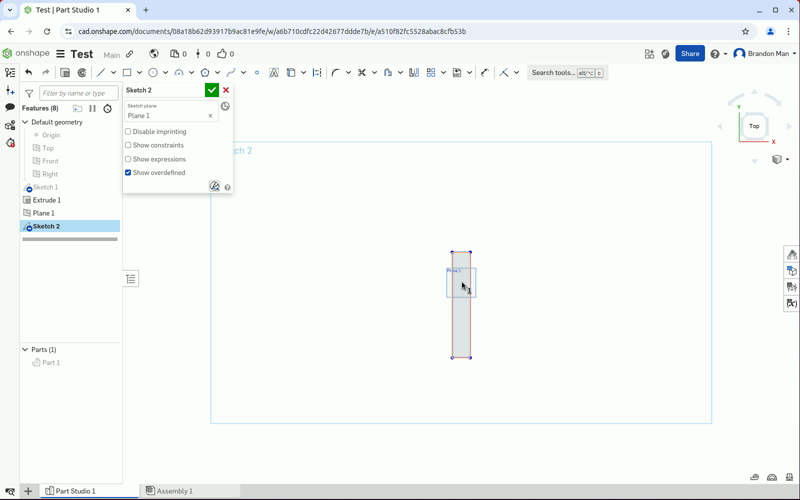
mouse_move(73, 352)
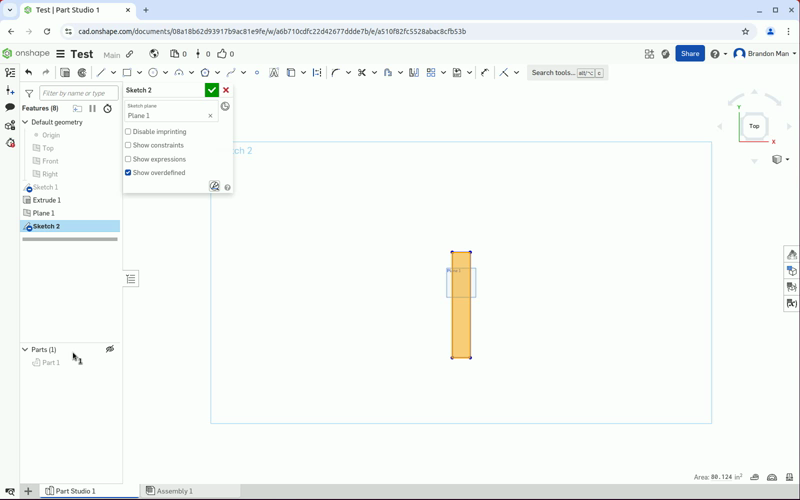
key(shift+y)
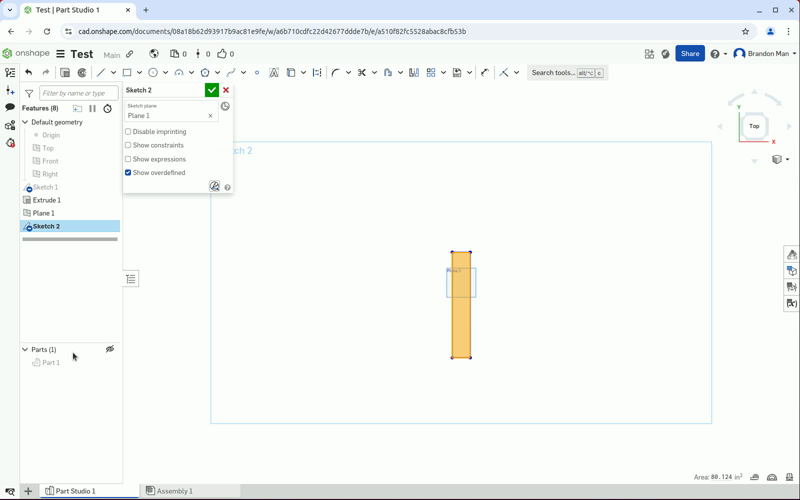
key(shift+e)
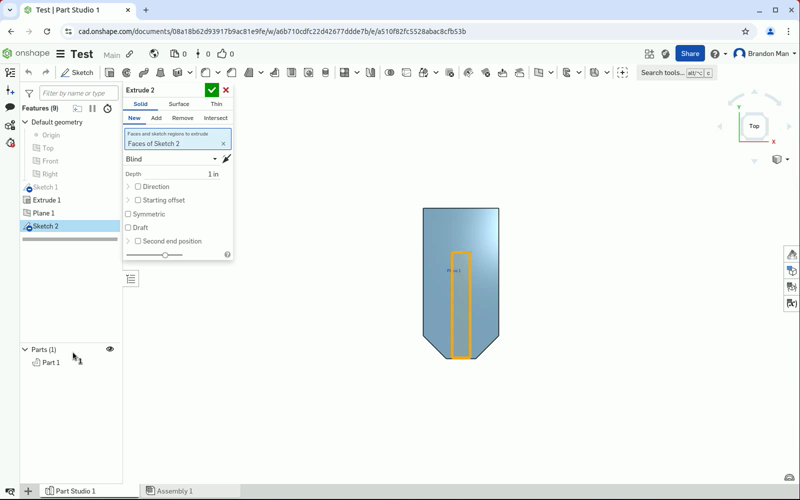
mouse_move(143, 106)
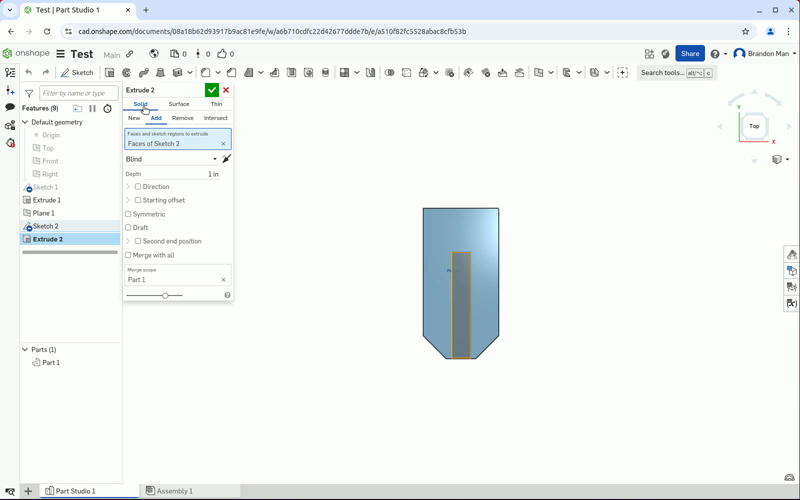
click(143, 106)
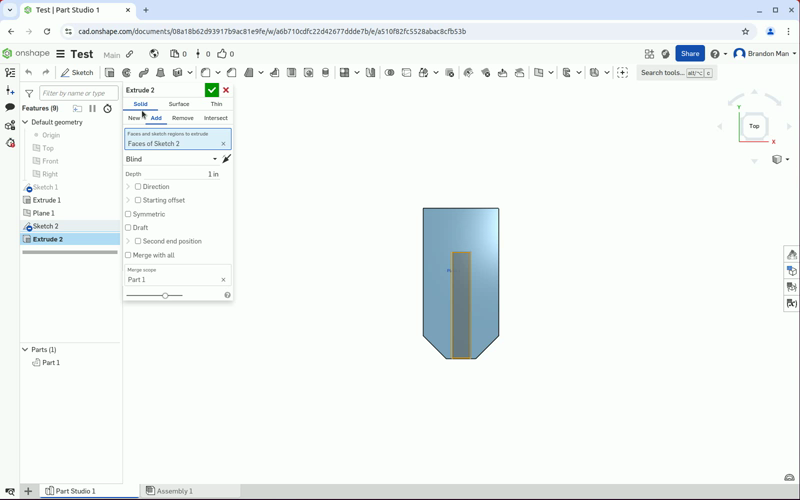
mouse_move(137, 120)
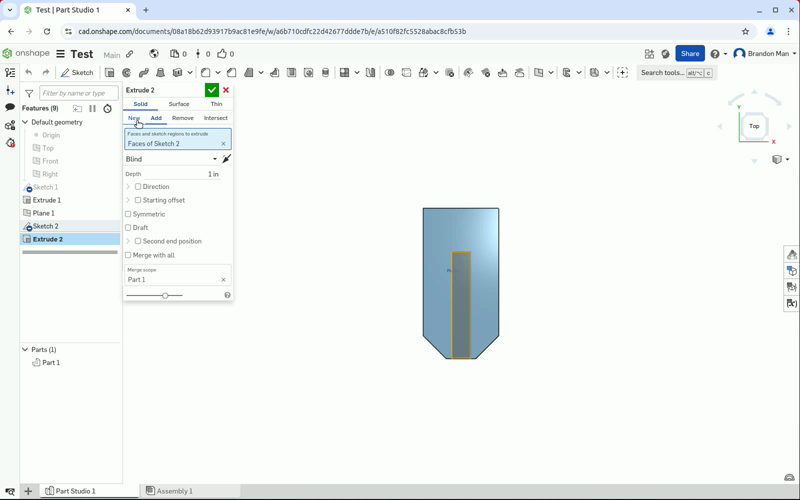
click(137, 120)
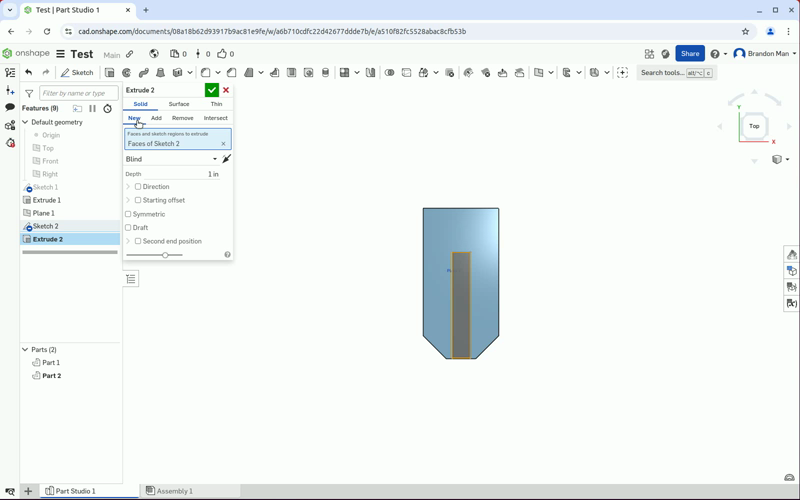
key(tab, 4)
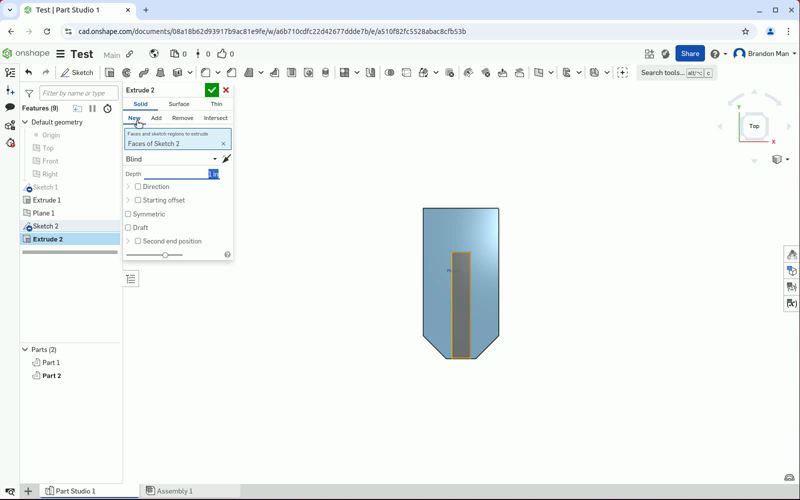
text(10.832)
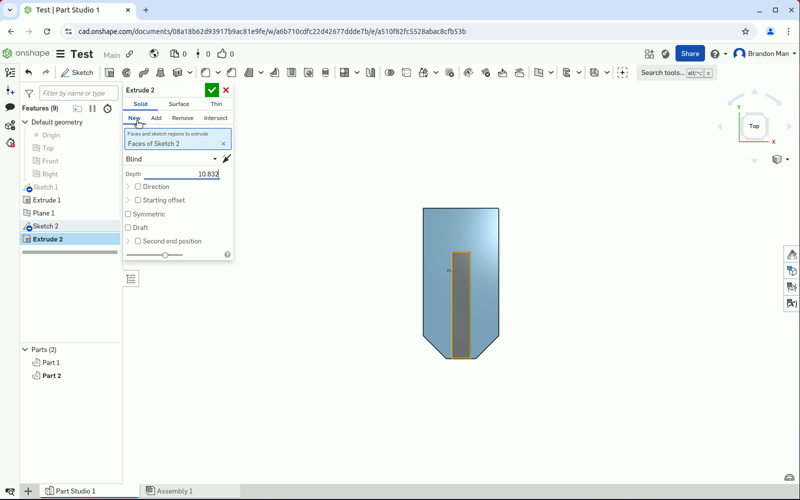
key(enter)
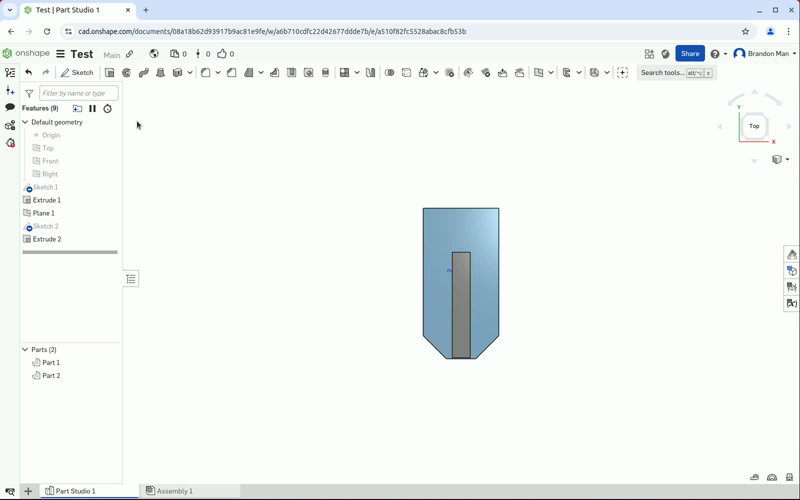
key(shift+h)
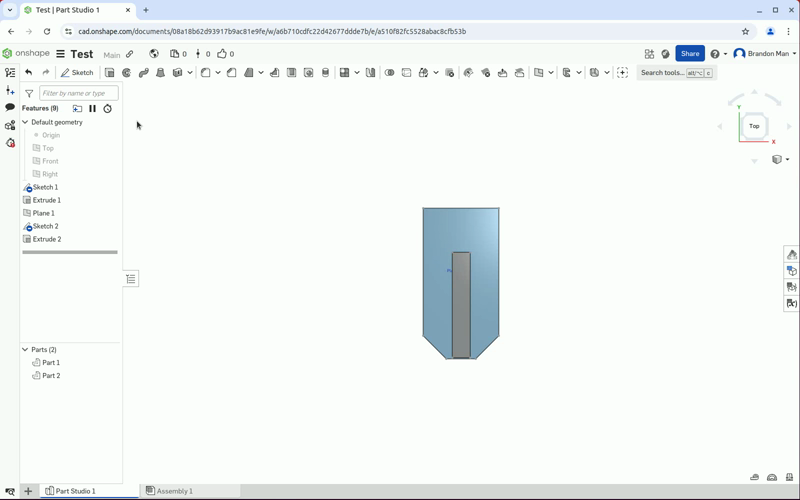
key(shift+h)
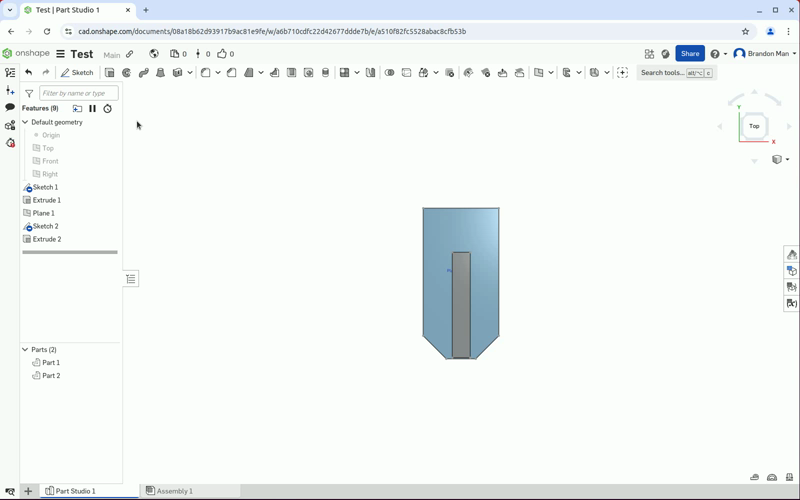
key(shift+7)
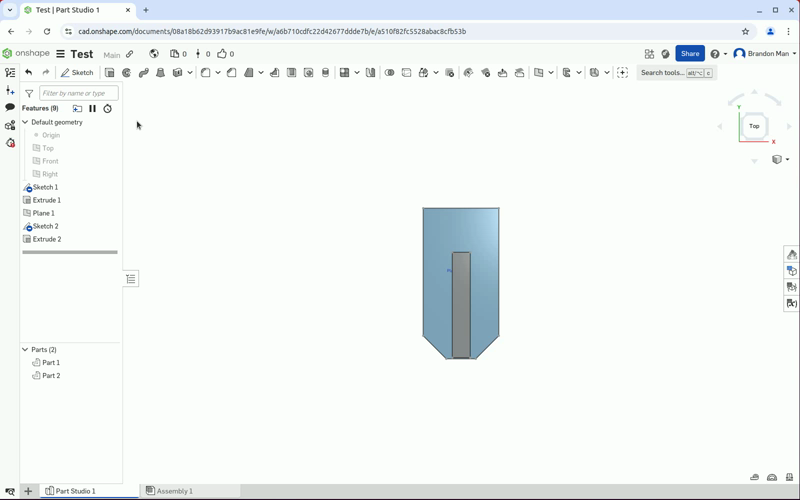
key(up, 3)
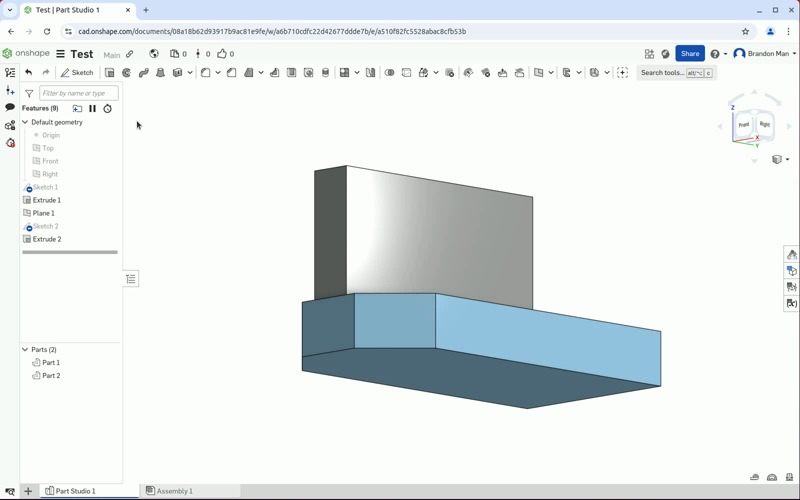
key(left, 3)
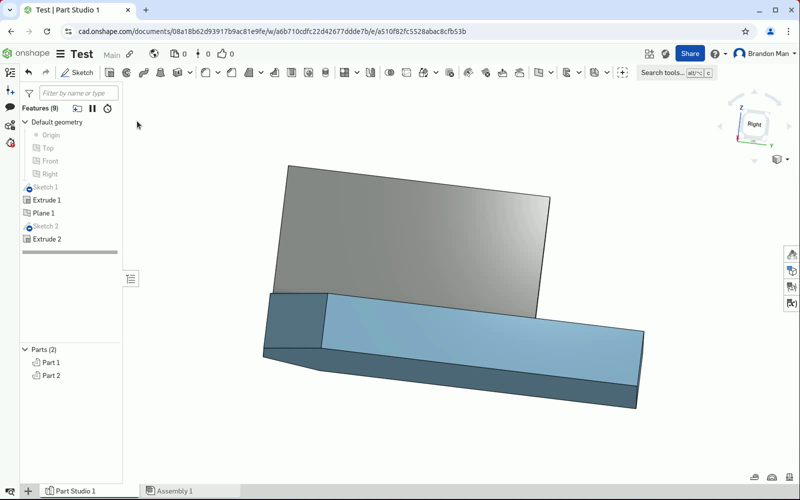
key(right, 3)
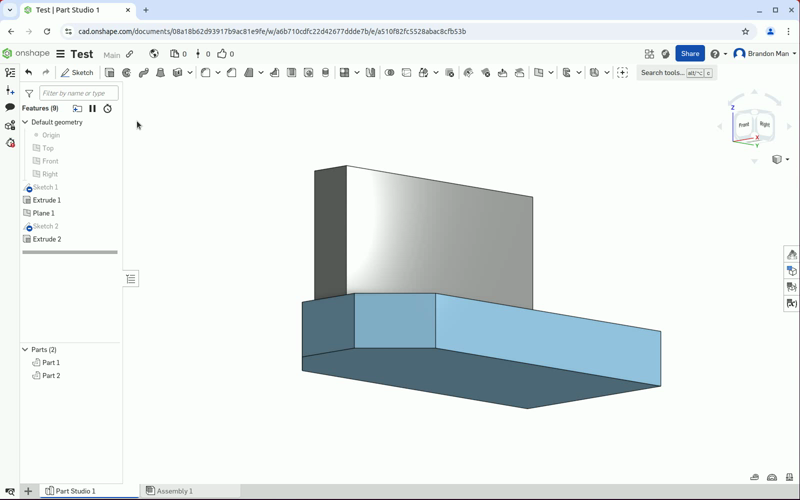
key(down, 3)
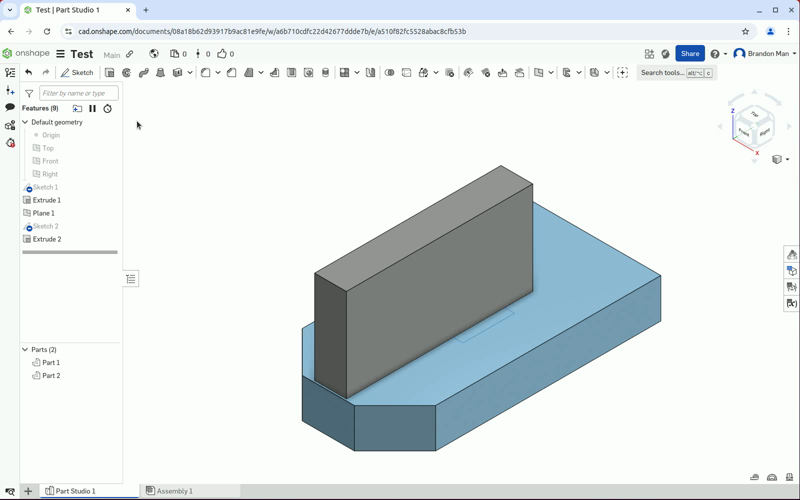
mouse_move(73, 189)
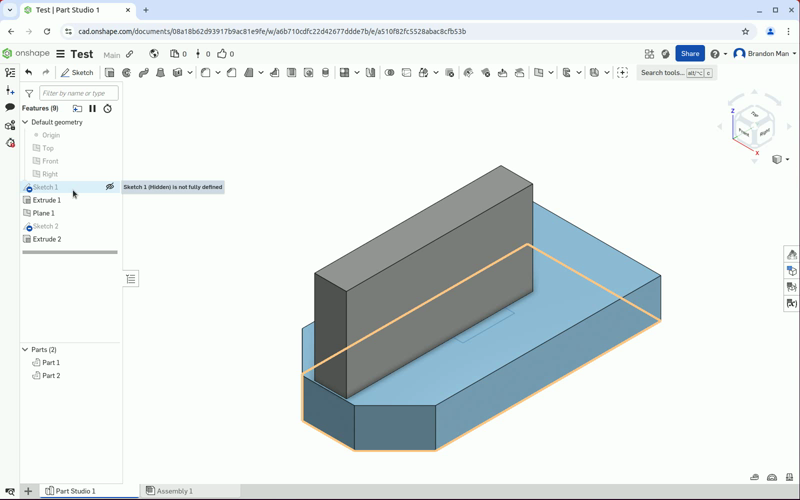
click(73, 189)